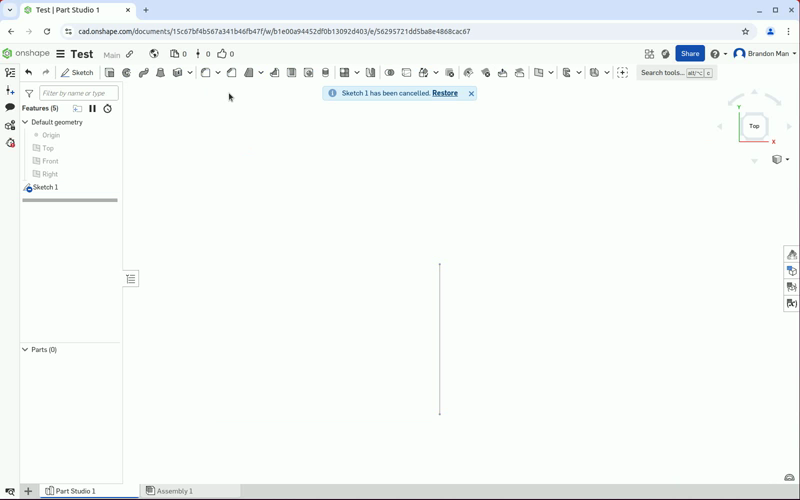
key(shift+h)
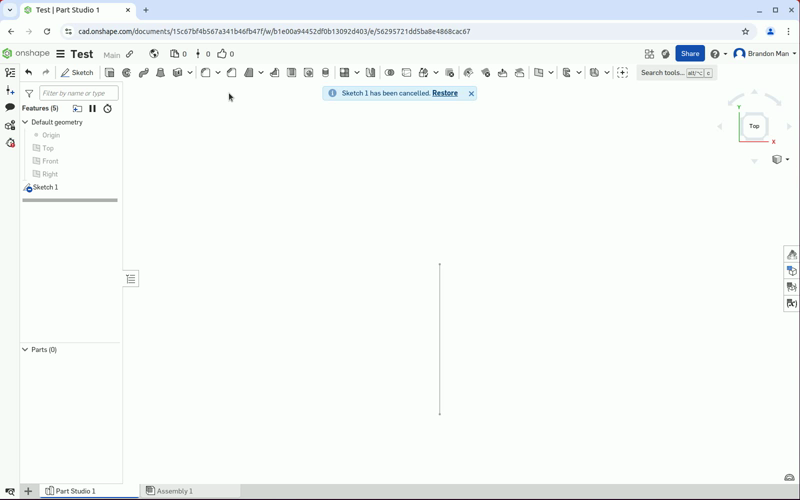
key(shift+s)
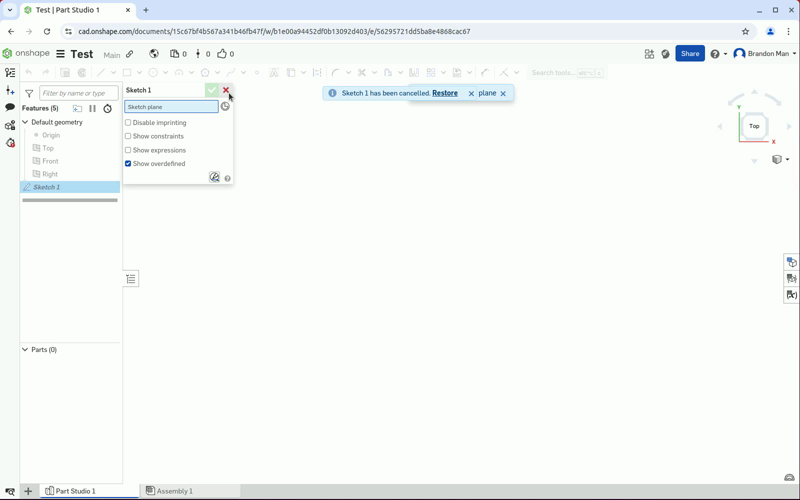
mouse_move(73, 150)
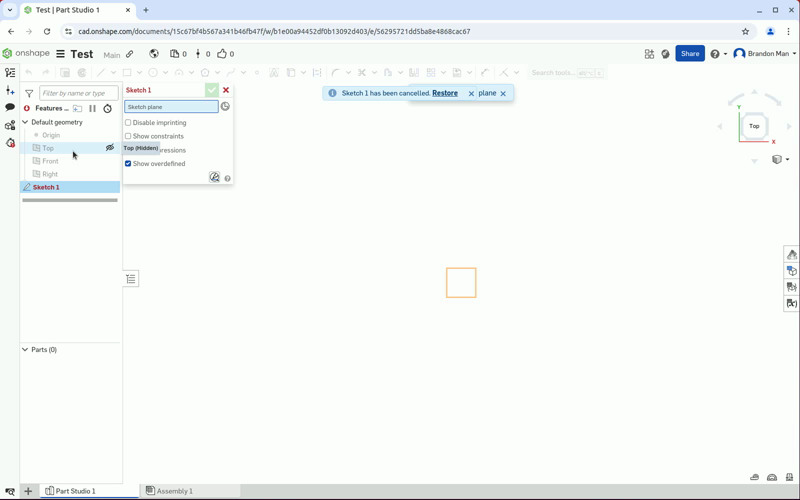
click(73, 150)
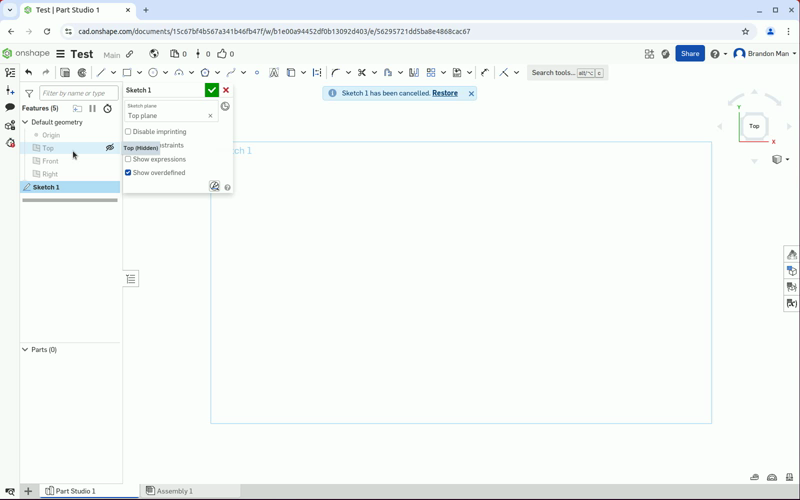
mouse_move(73, 352)
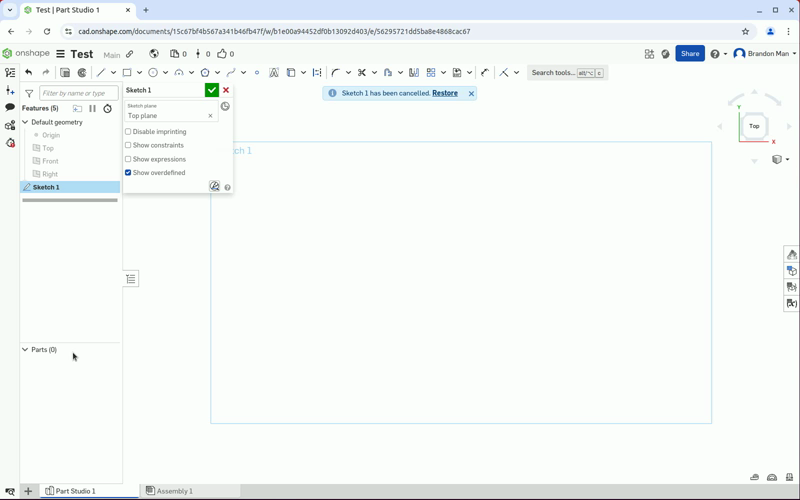
key(y)
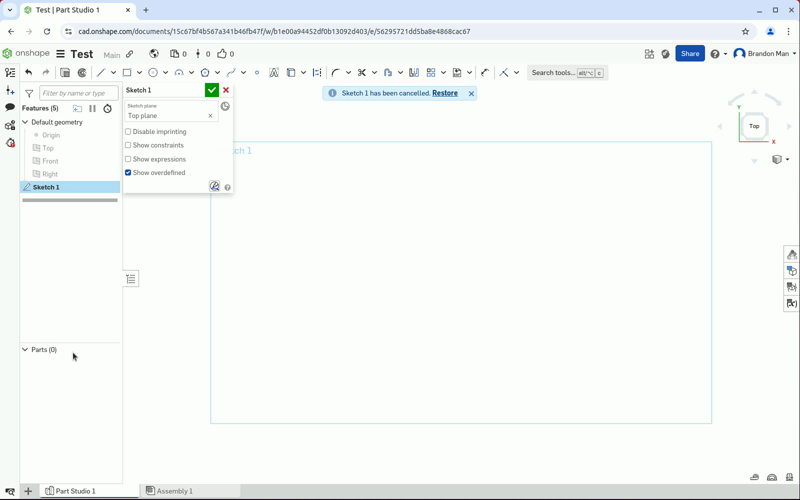
key(c)
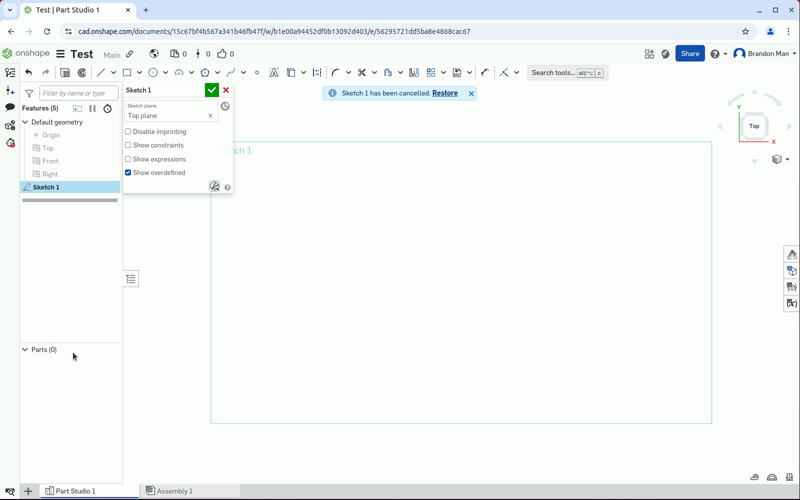
key_down(shift)
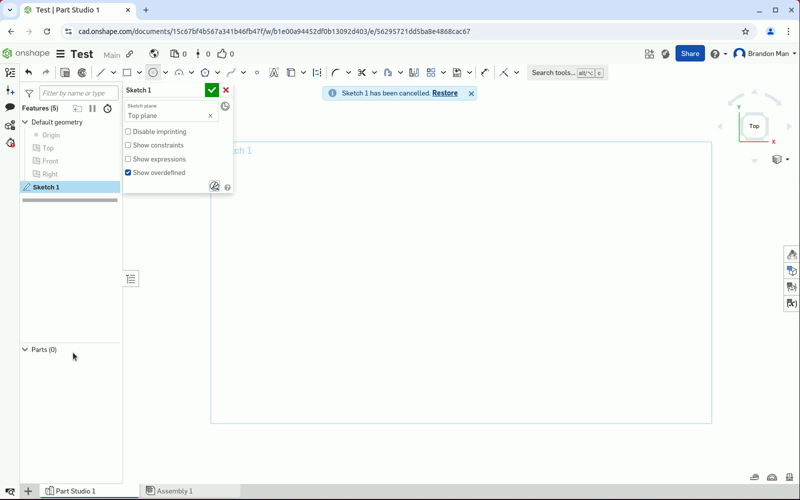
mouse_move(461, 282)
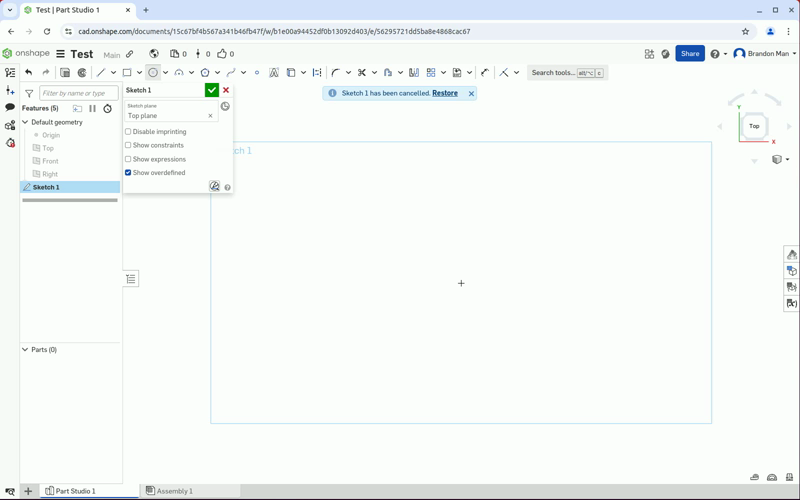
click(461, 282)
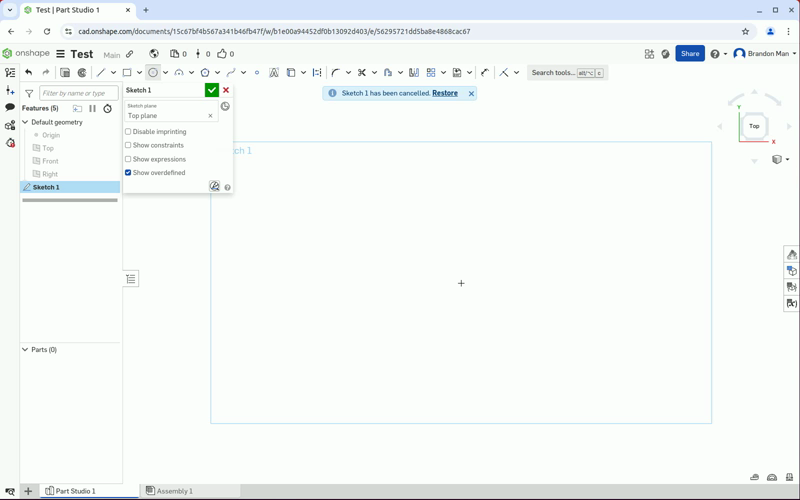
key_up(shift)
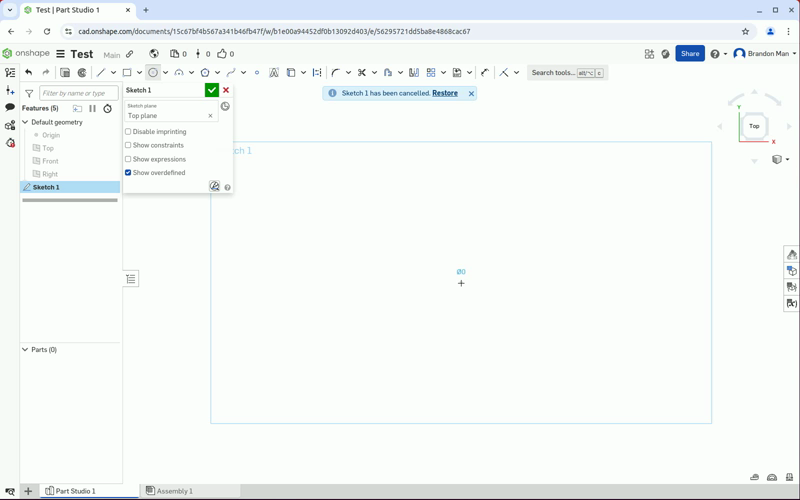
mouse_move(466, 282)
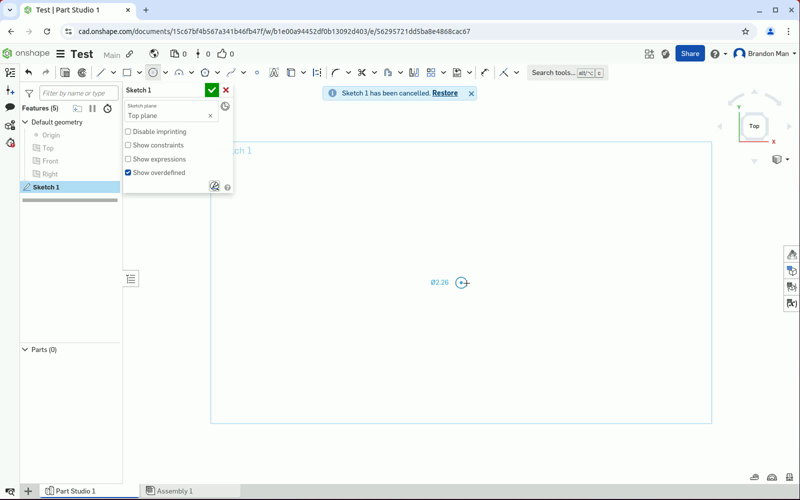
click(466, 282)
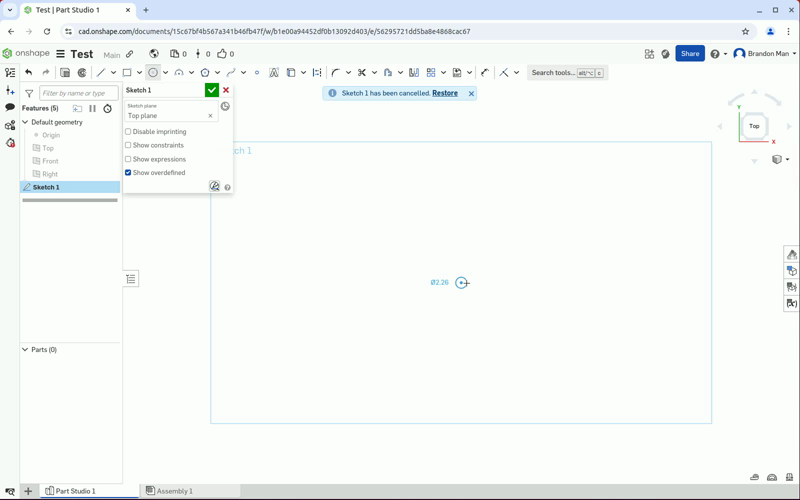
key(esc)
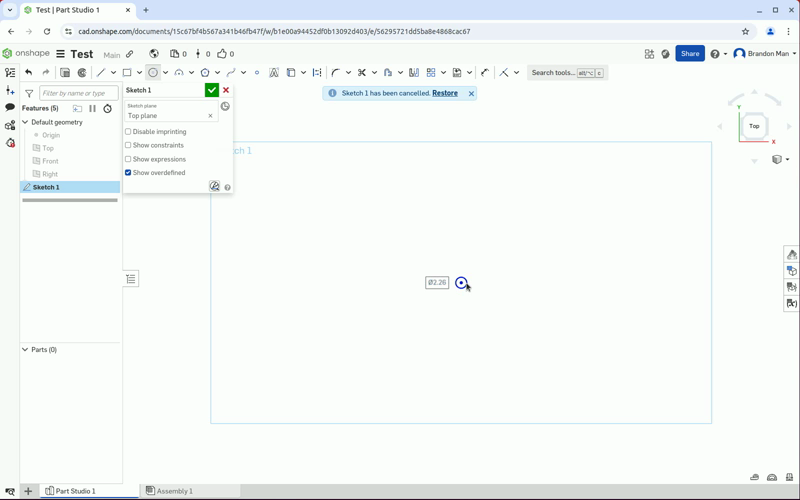
key(c)
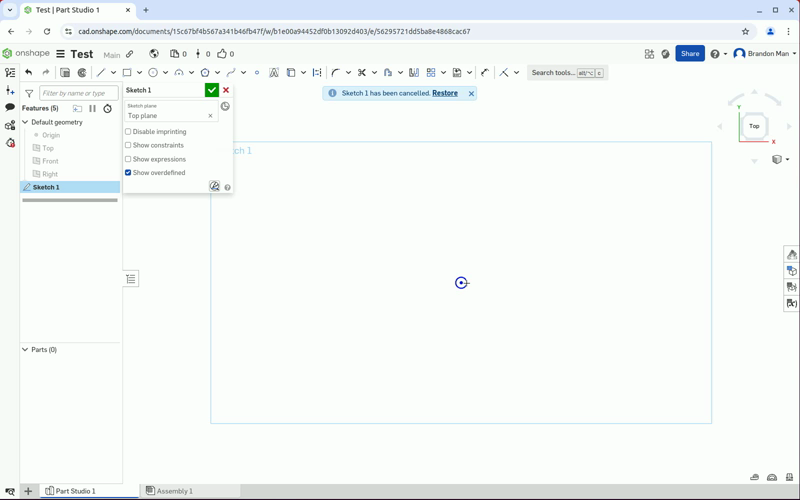
key_down(shift)
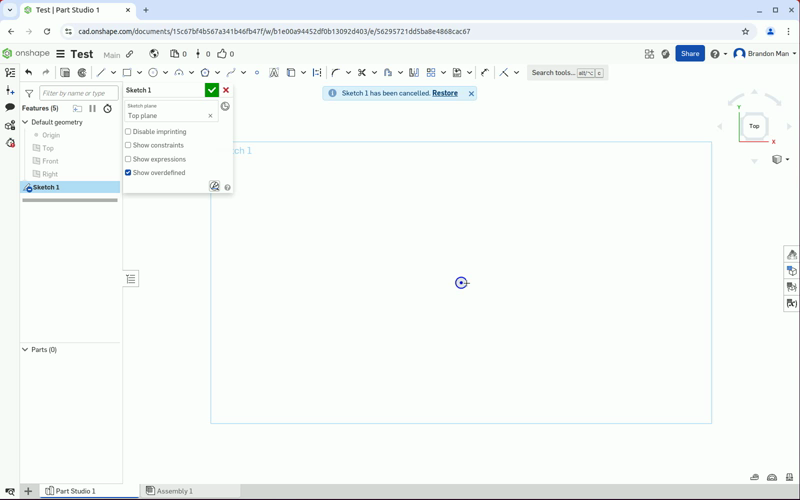
mouse_move(461, 282)
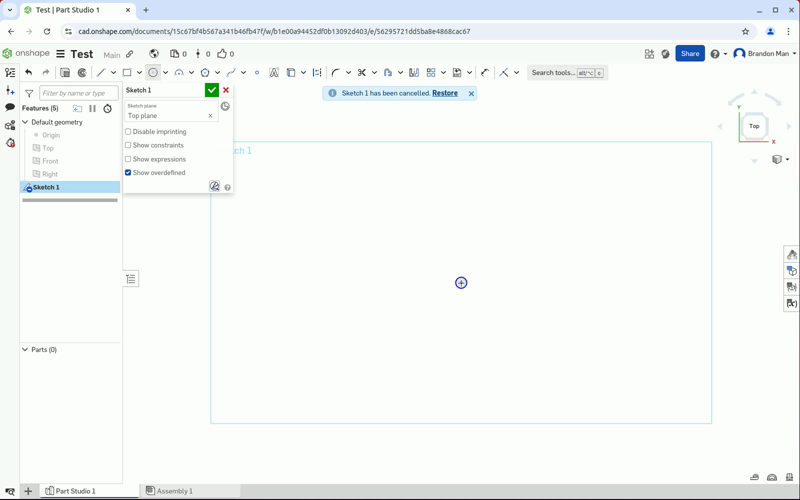
click(461, 282)
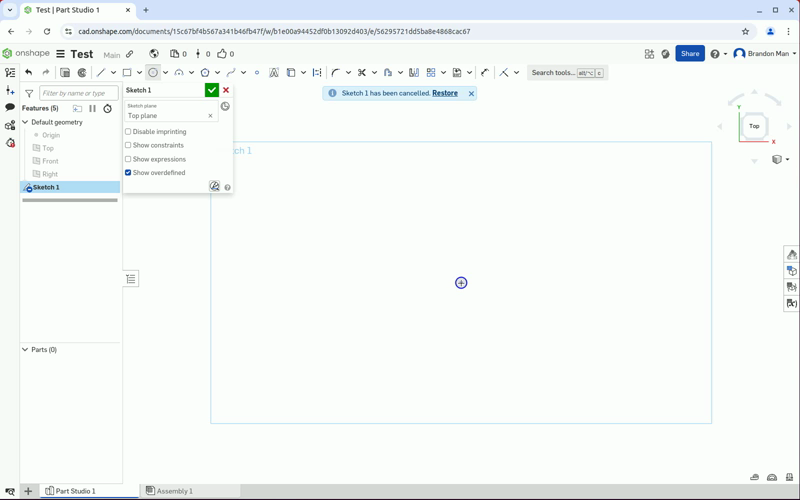
key_up(shift)
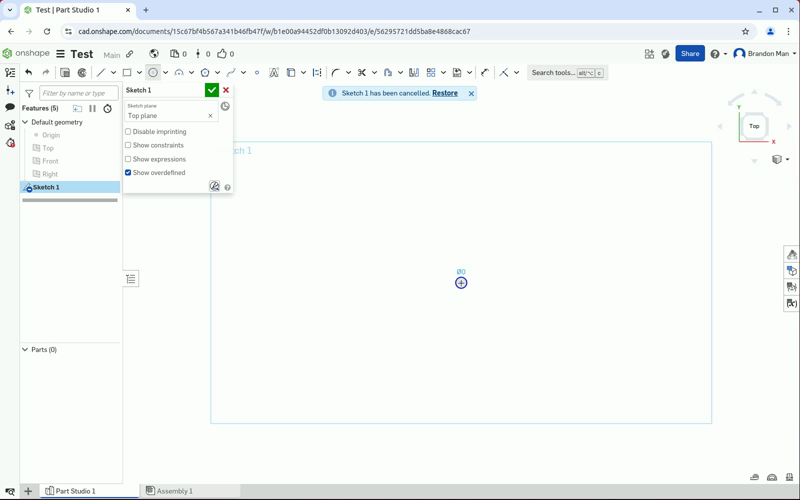
mouse_move(465, 282)
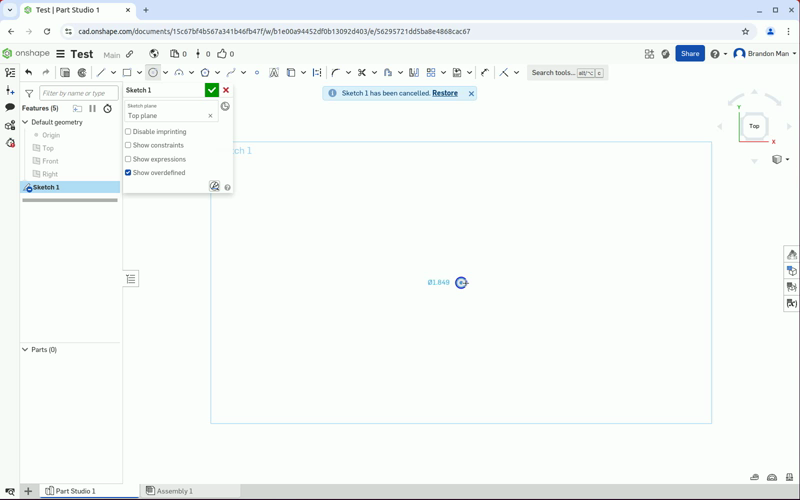
scroll(6)
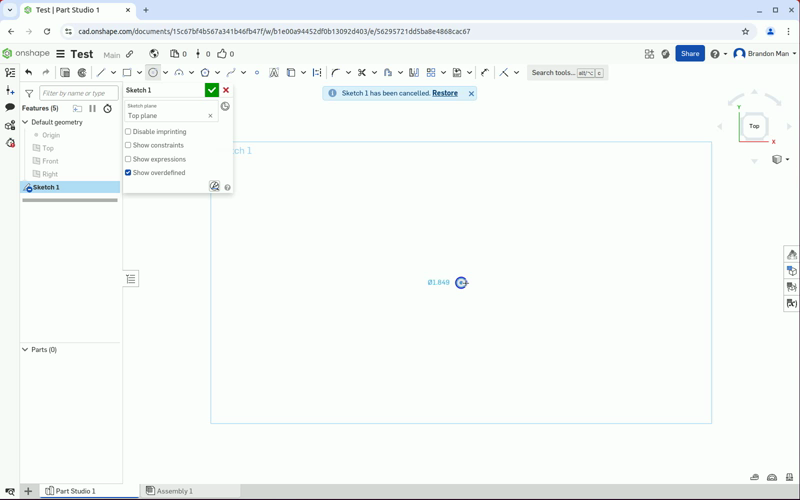
scroll(6)
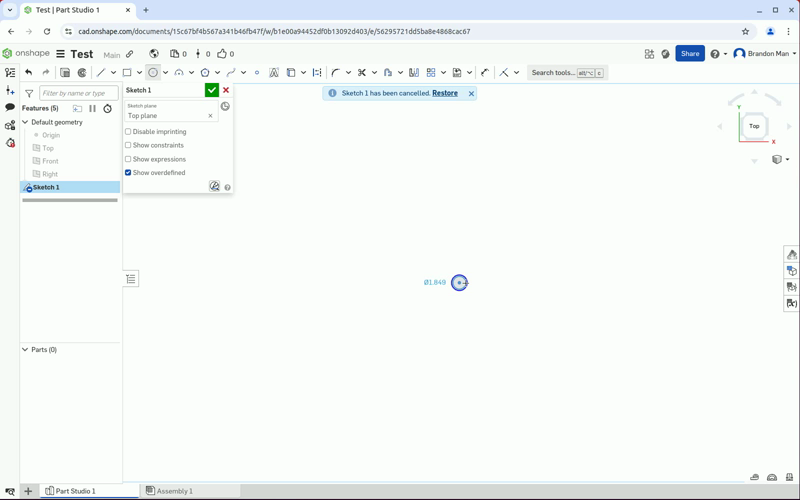
scroll(6)
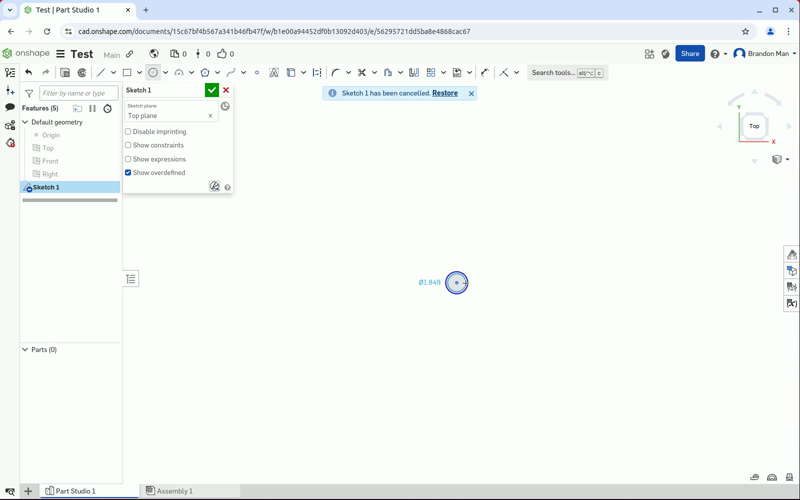
scroll(6)
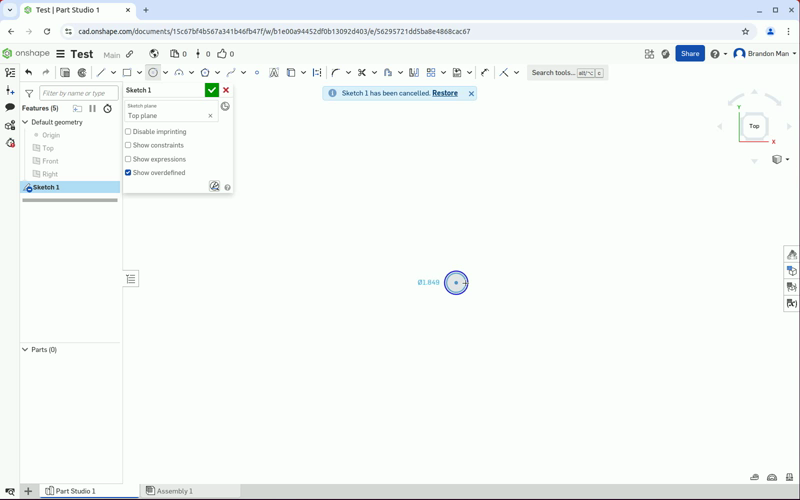
scroll(6)
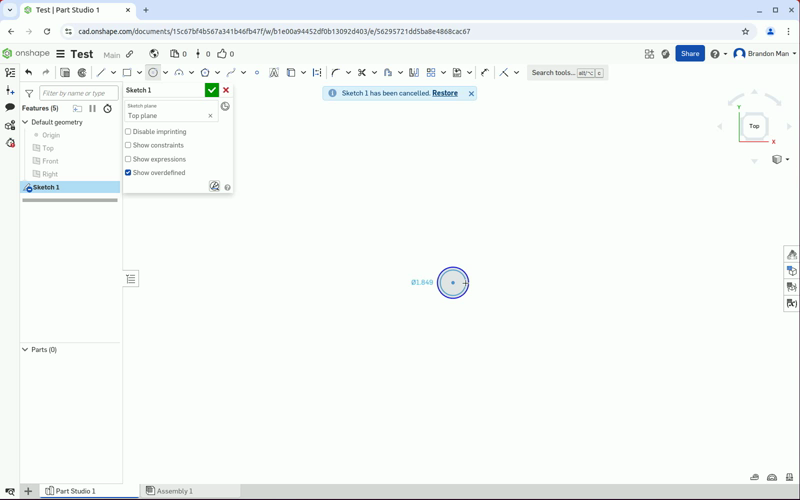
scroll(6)
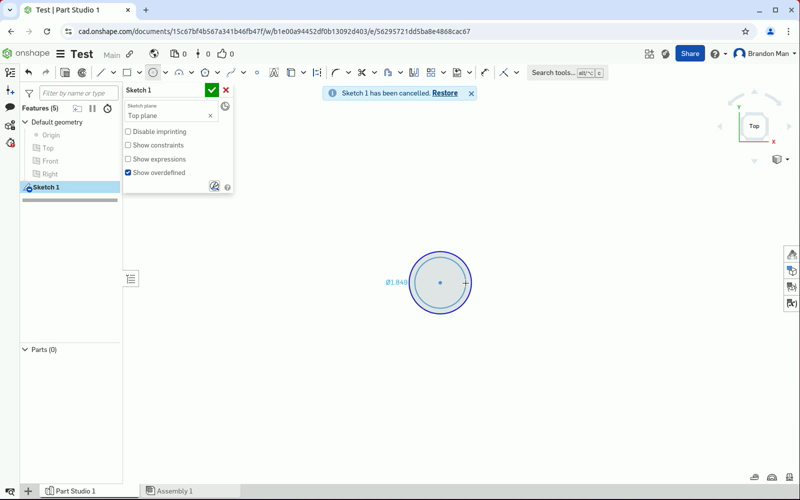
scroll(6)
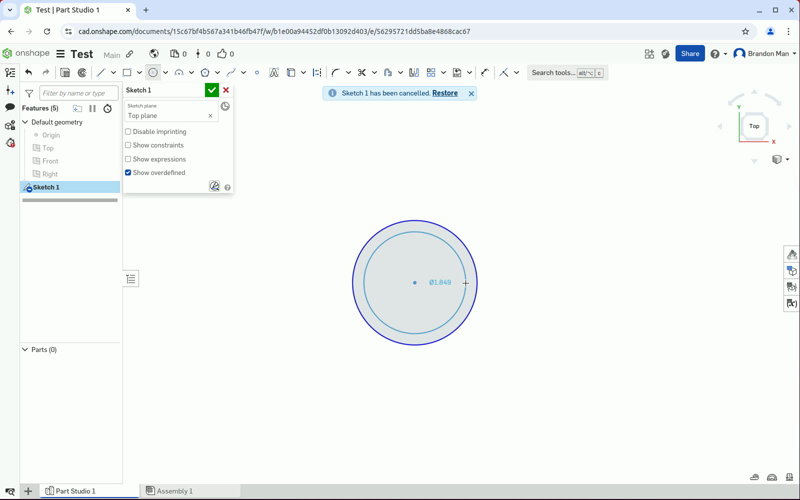
click(465, 282)
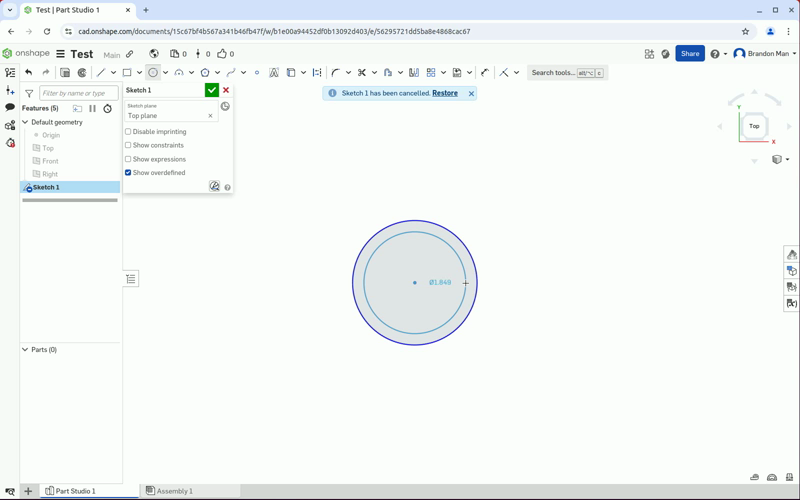
scroll(-6)
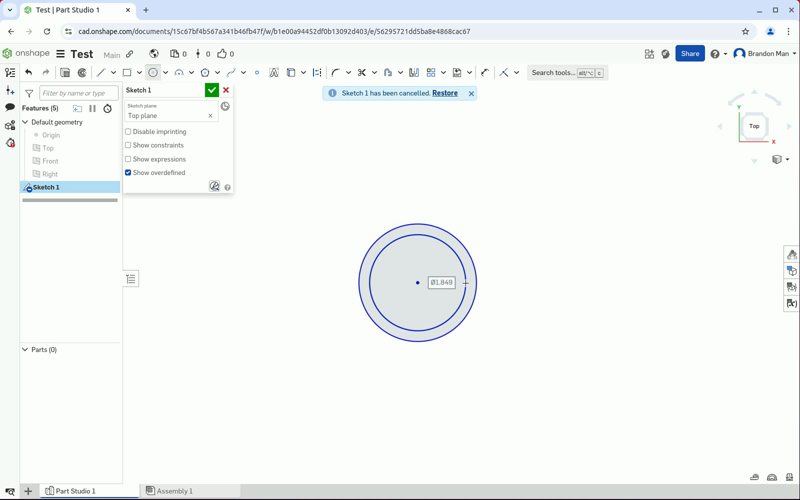
scroll(-6)
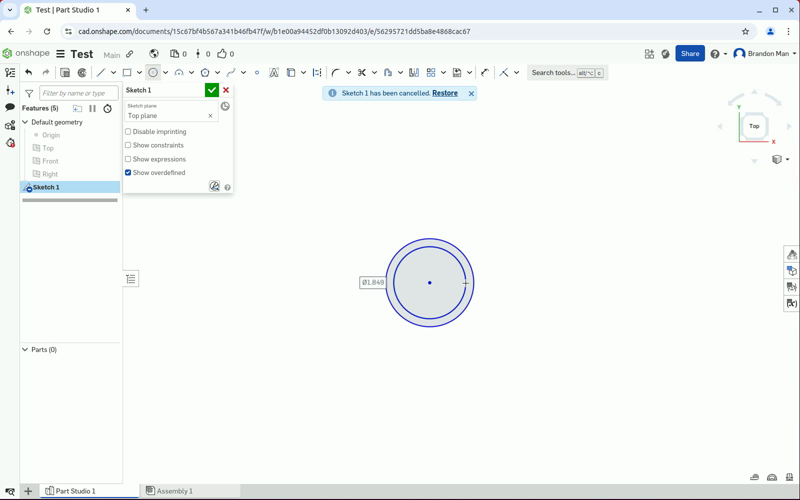
scroll(-6)
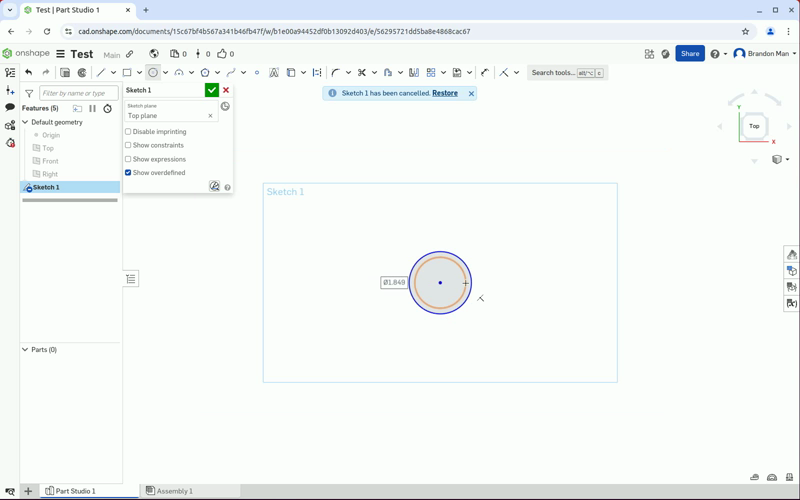
scroll(-6)
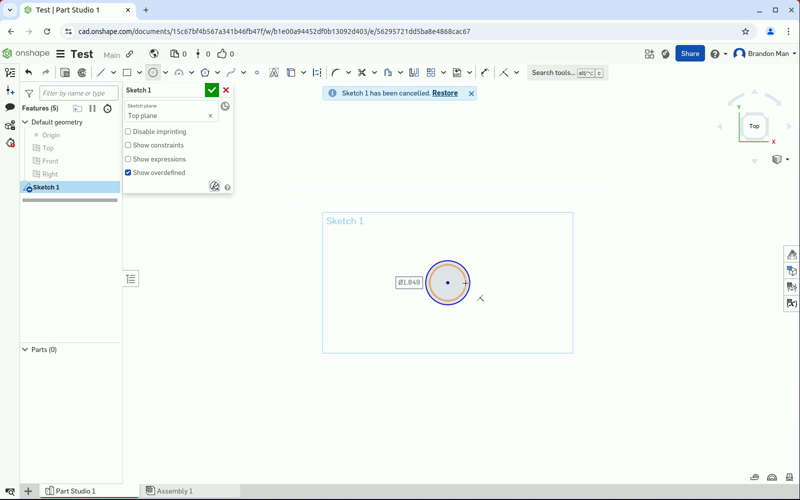
scroll(-6)
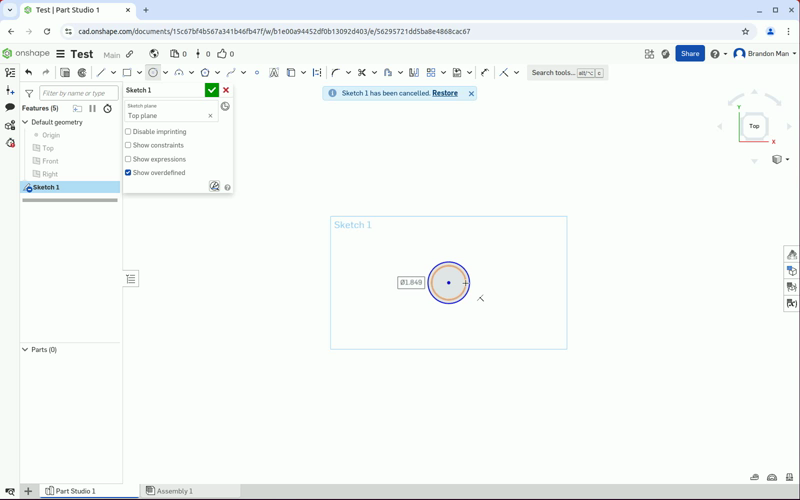
scroll(-6)
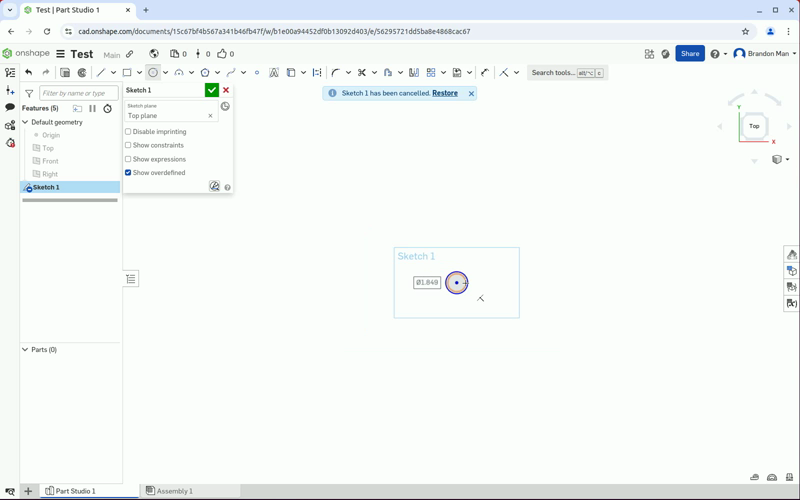
scroll(-6)
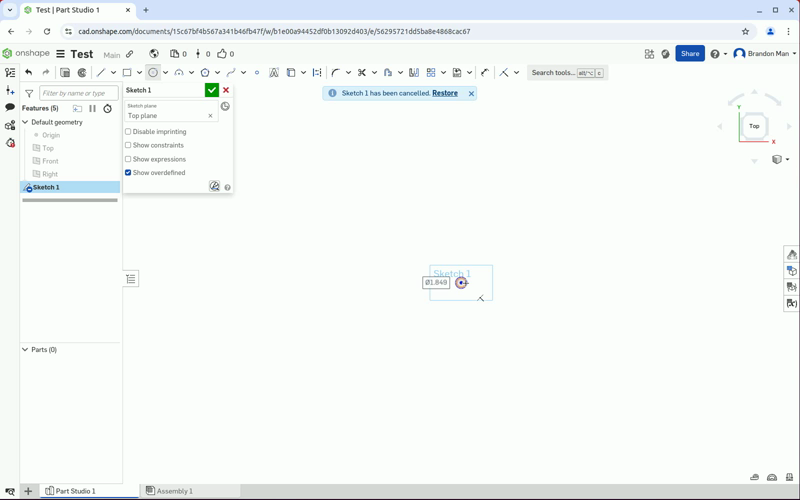
key(esc)
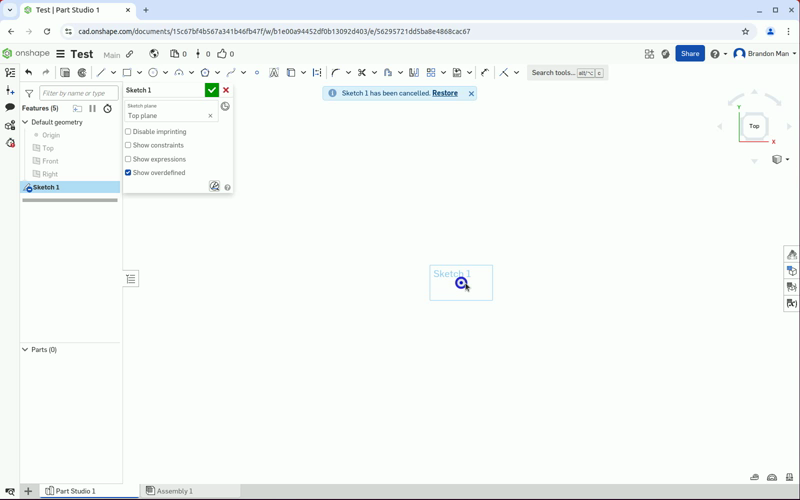
mouse_move(466, 283)
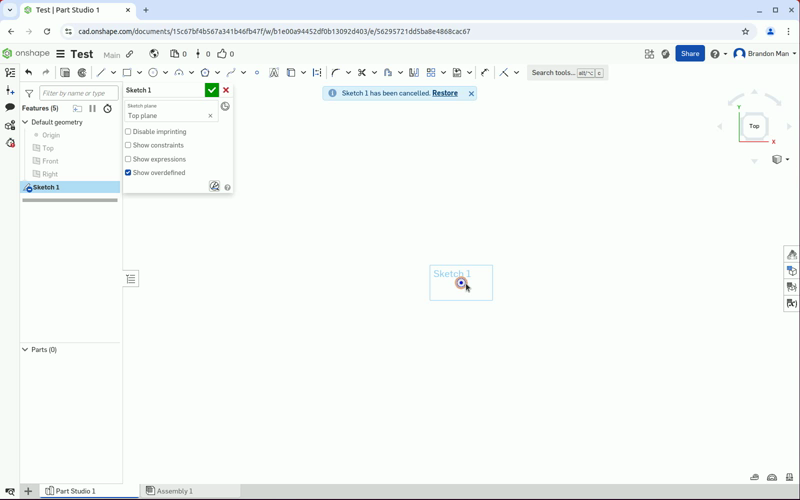
scroll(6)
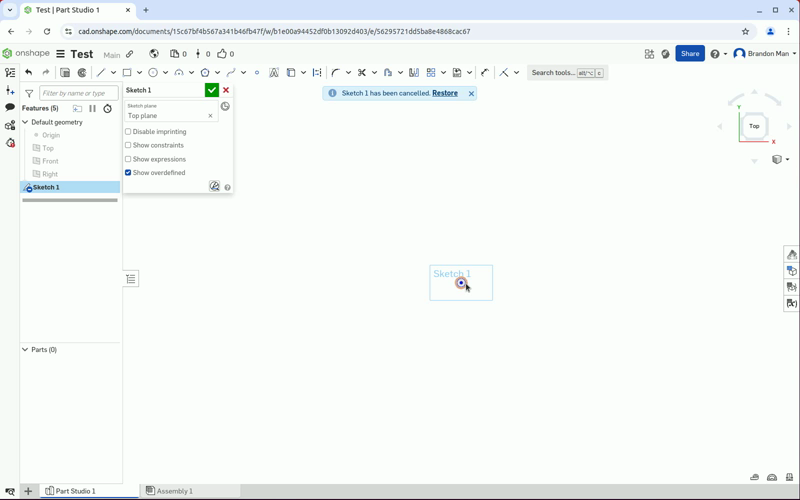
scroll(6)
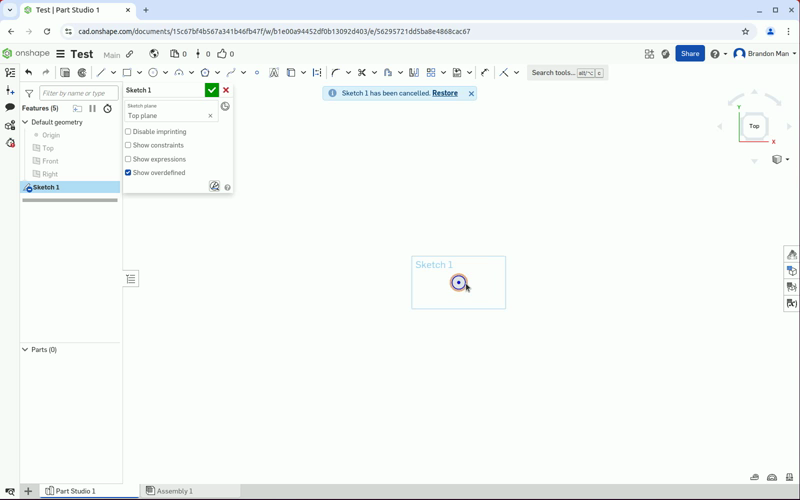
scroll(6)
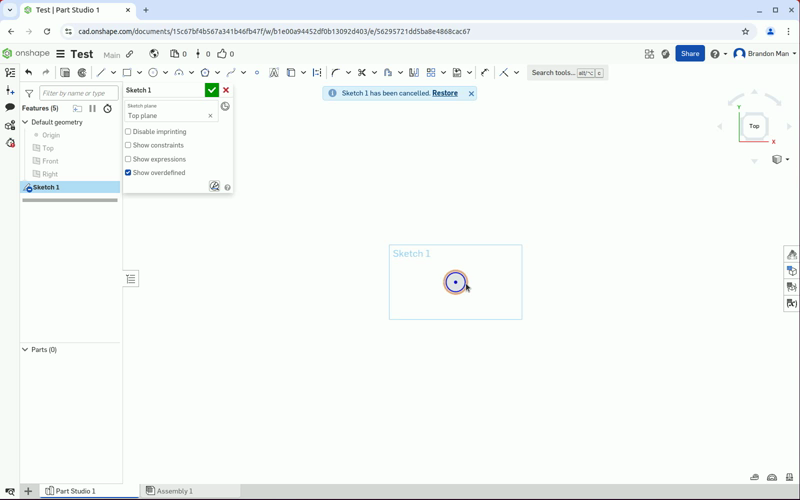
scroll(6)
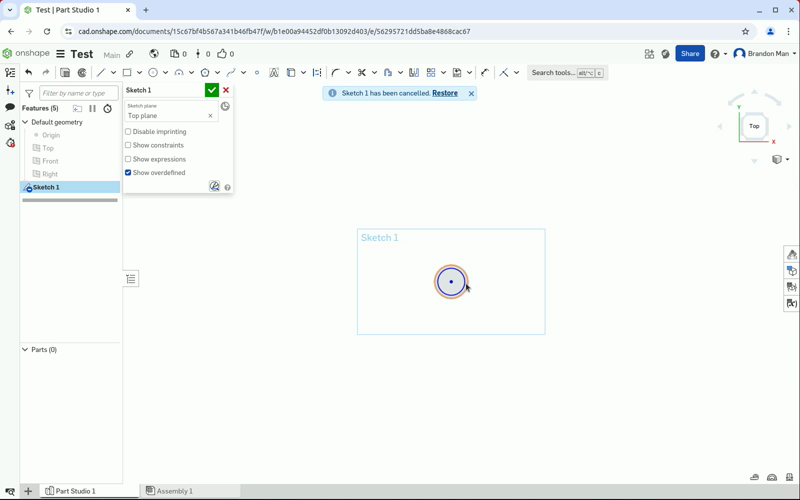
scroll(6)
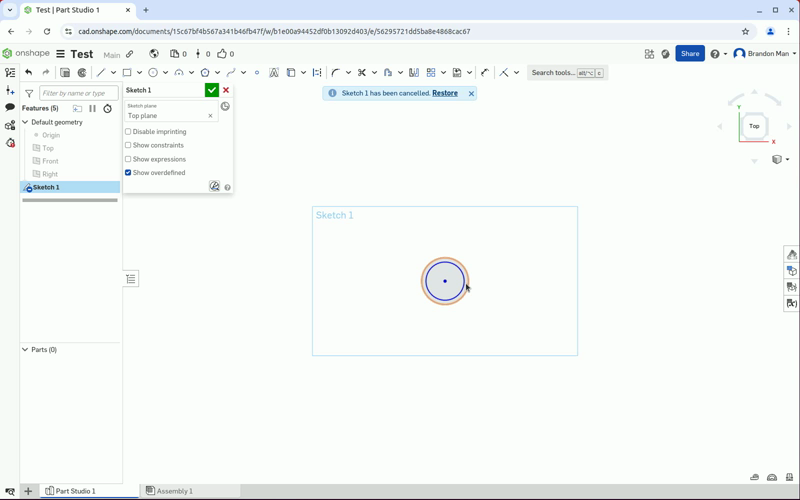
scroll(6)
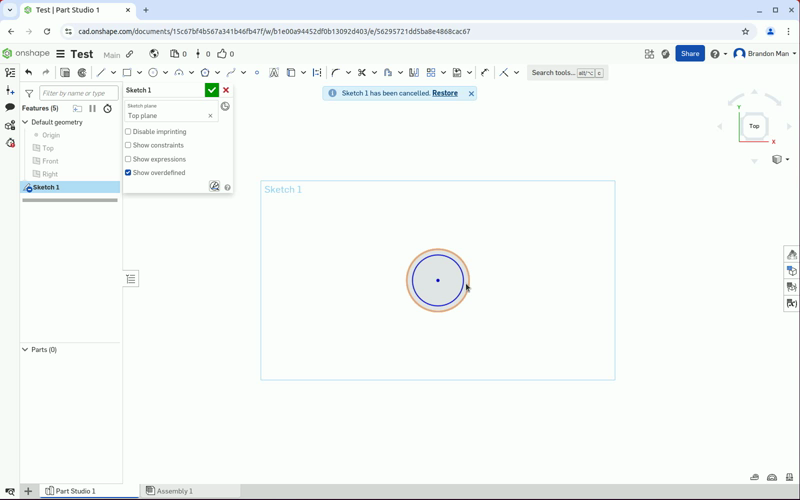
scroll(6)
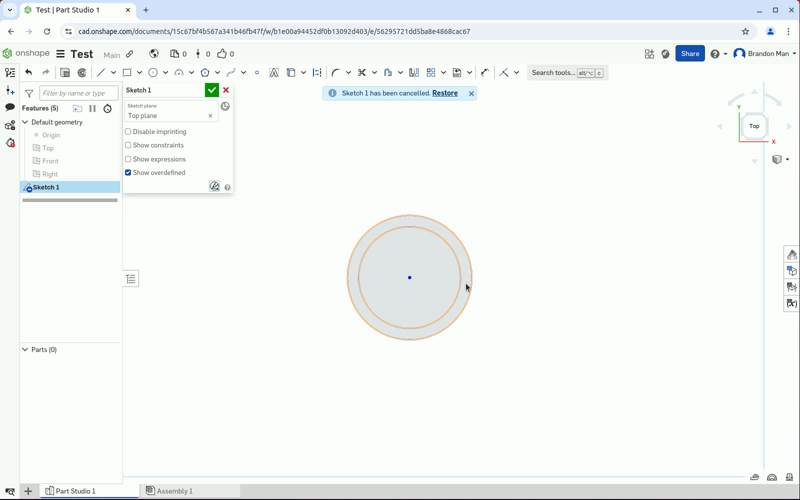
click(466, 283)
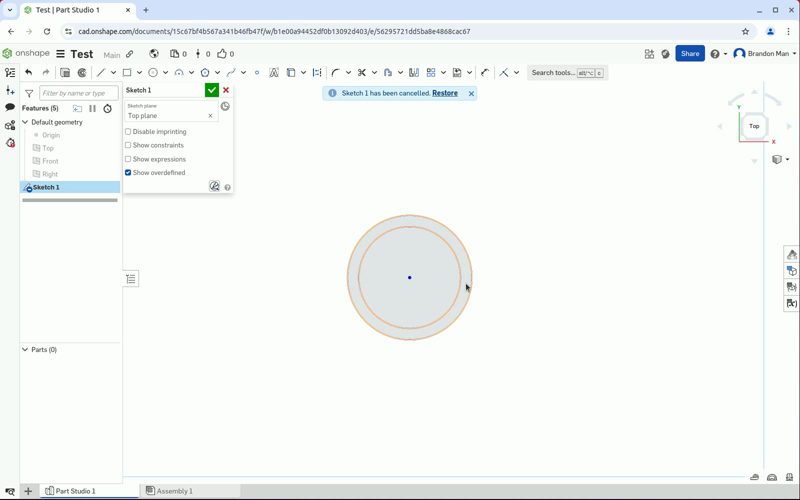
scroll(-6)
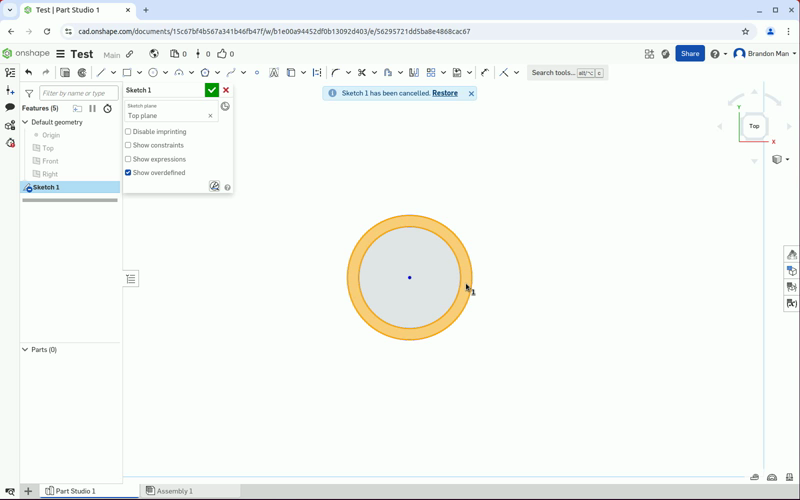
scroll(-6)
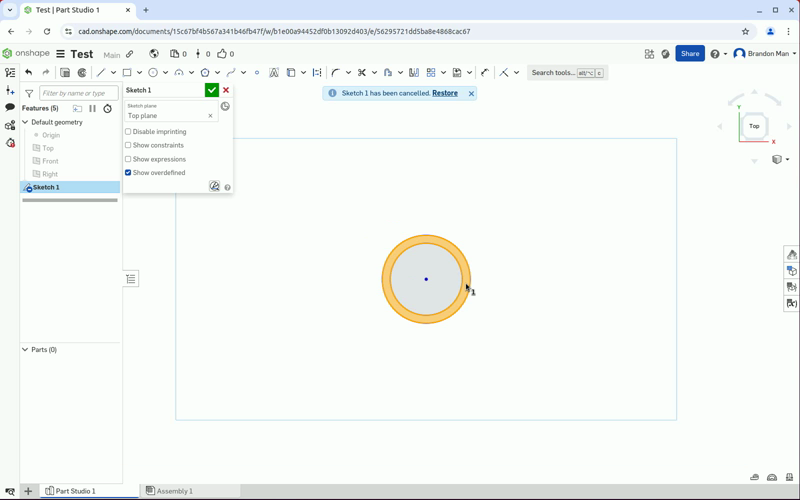
scroll(-6)
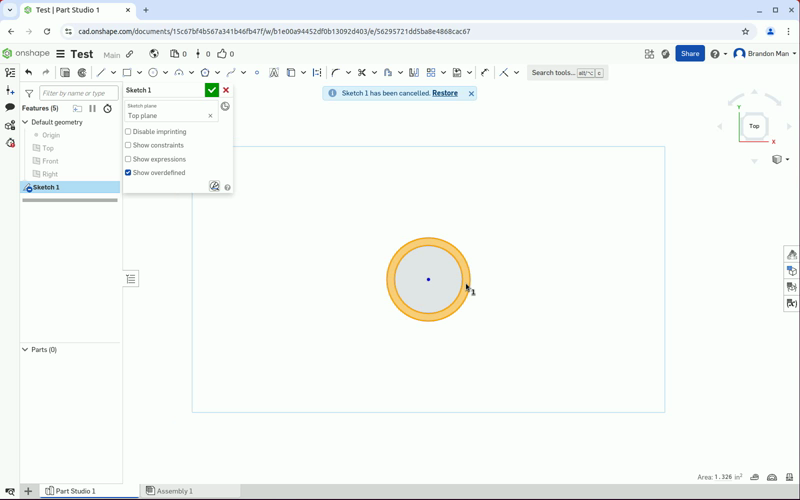
scroll(-6)
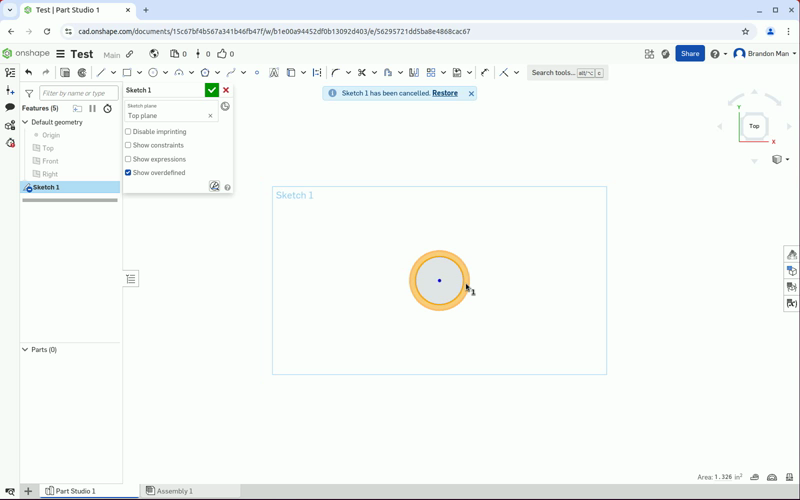
scroll(-6)
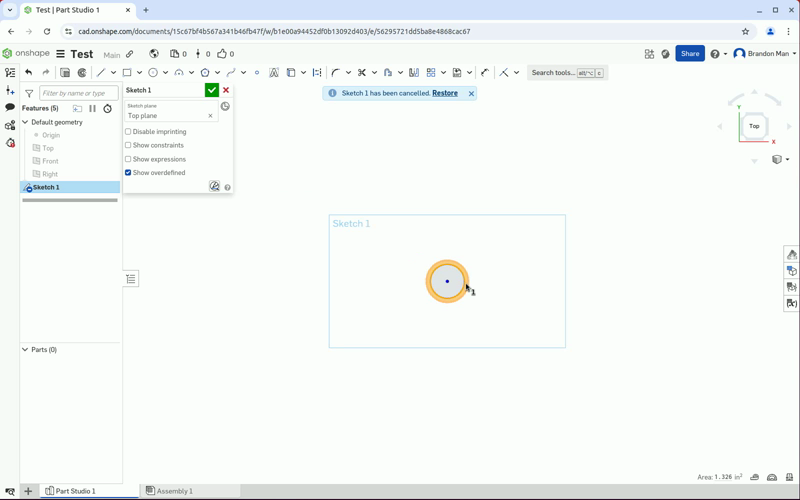
scroll(-6)
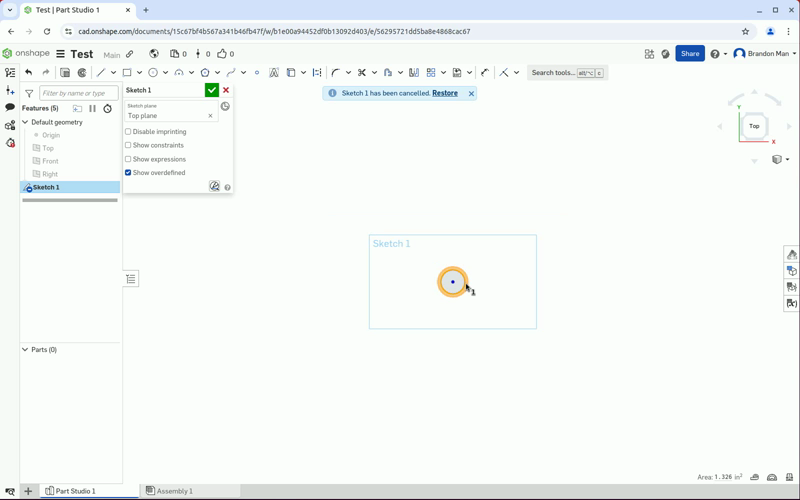
scroll(-6)
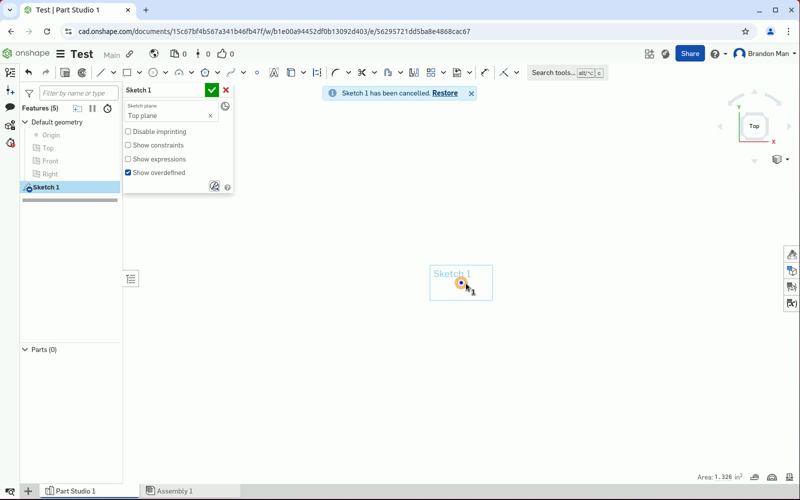
mouse_move(73, 352)
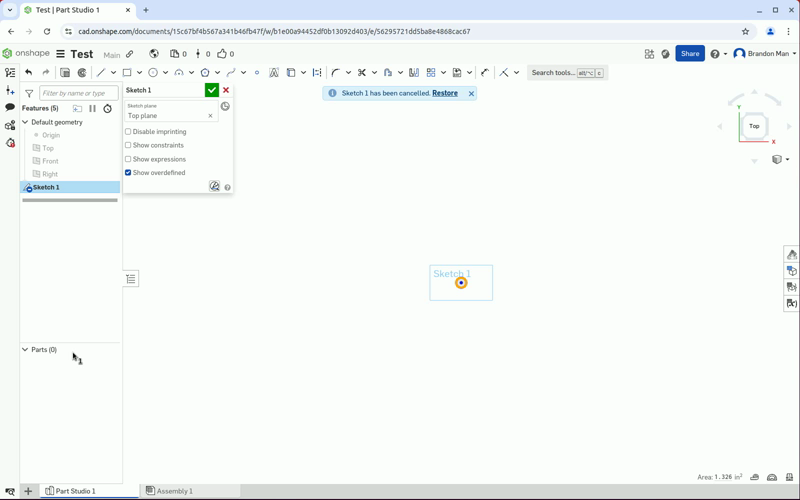
key(shift+y)
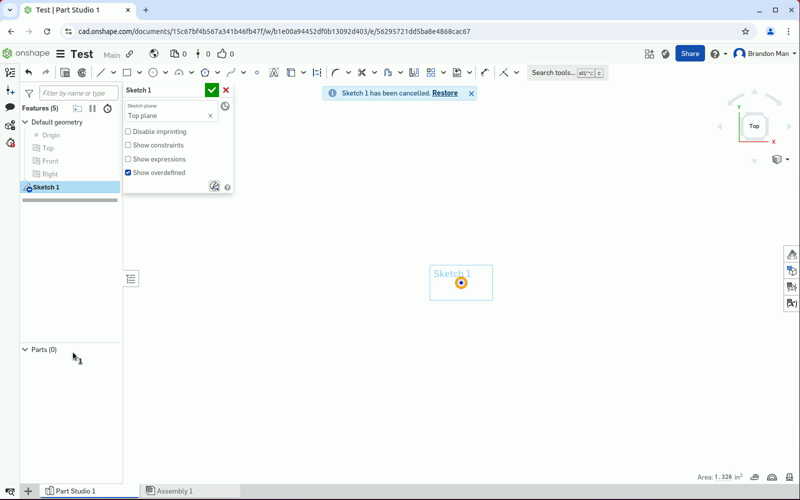
key(shift+e)
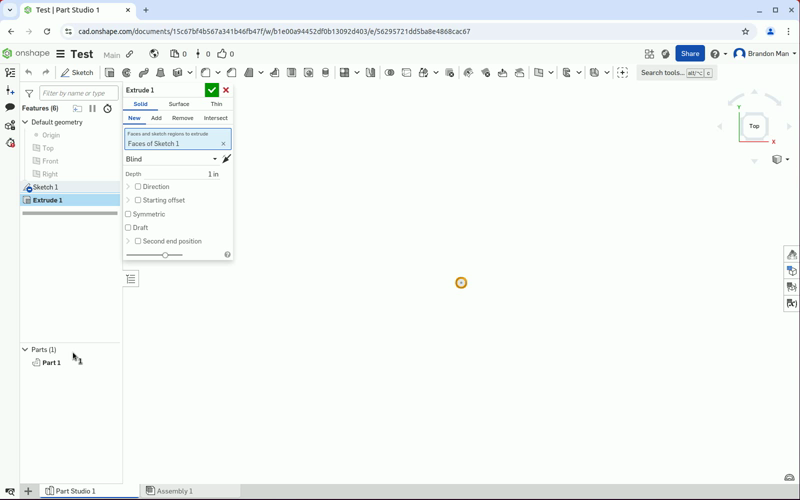
mouse_move(143, 106)
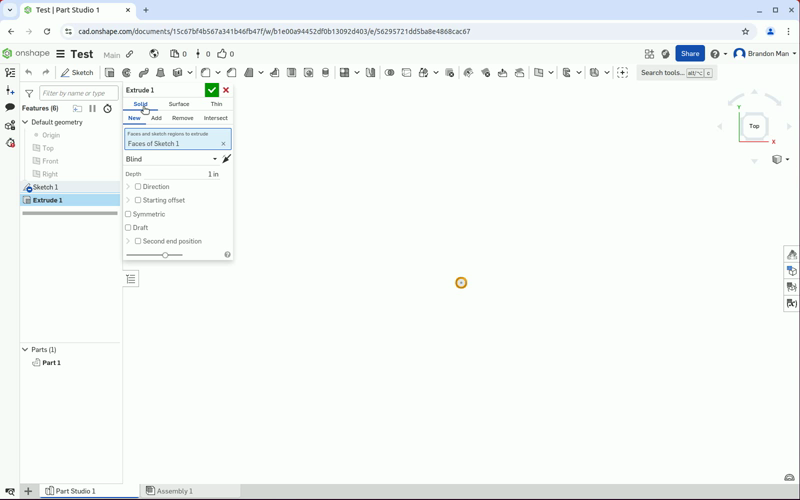
click(143, 106)
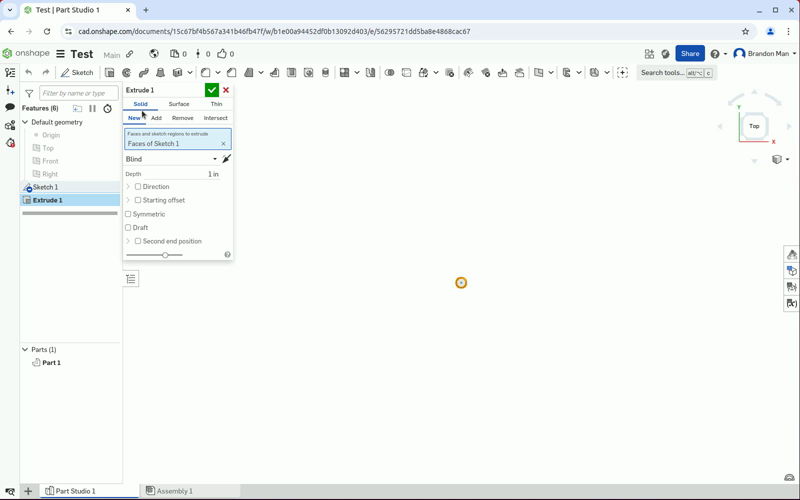
mouse_move(137, 120)
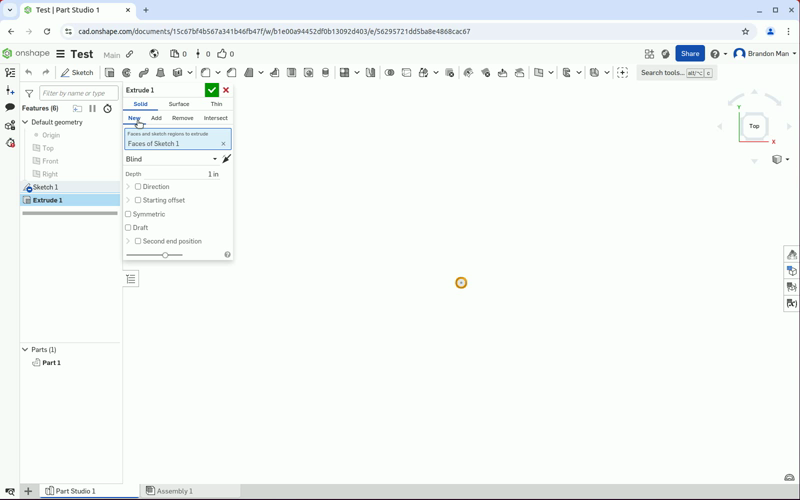
click(137, 120)
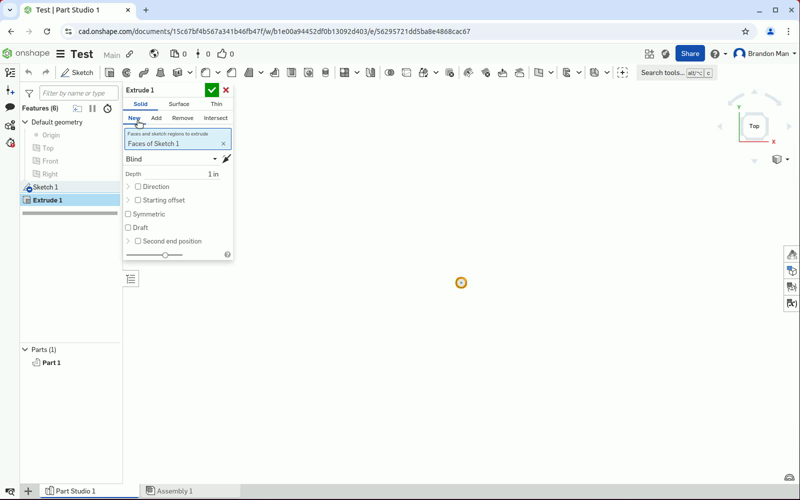
key(tab, 4)
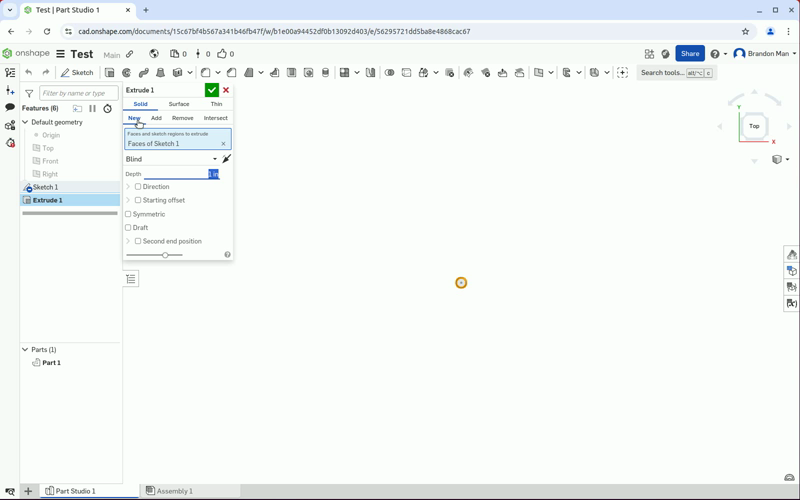
text(23.108)
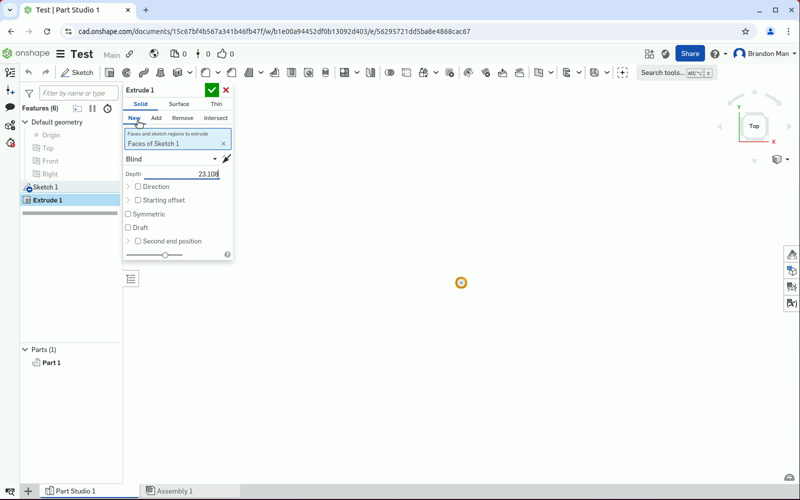
key(enter)
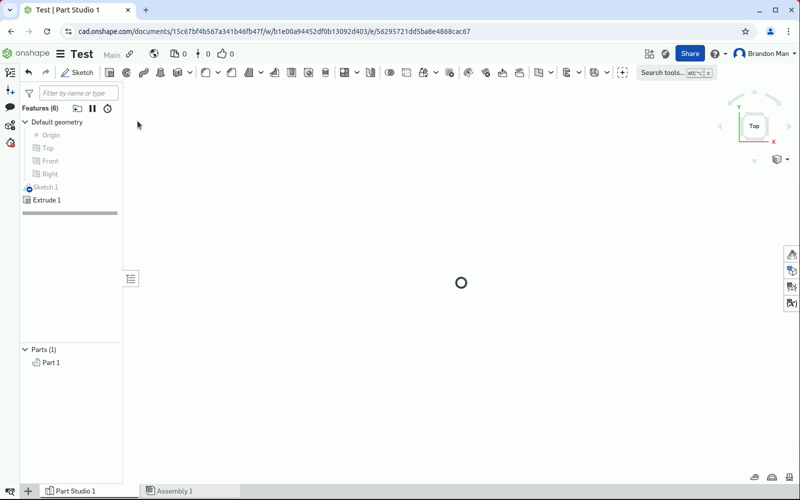
key(shift+h)
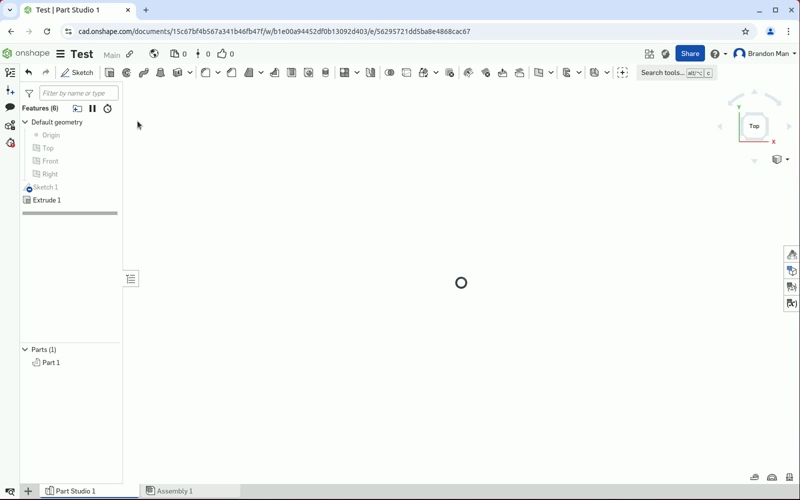
key(shift+h)
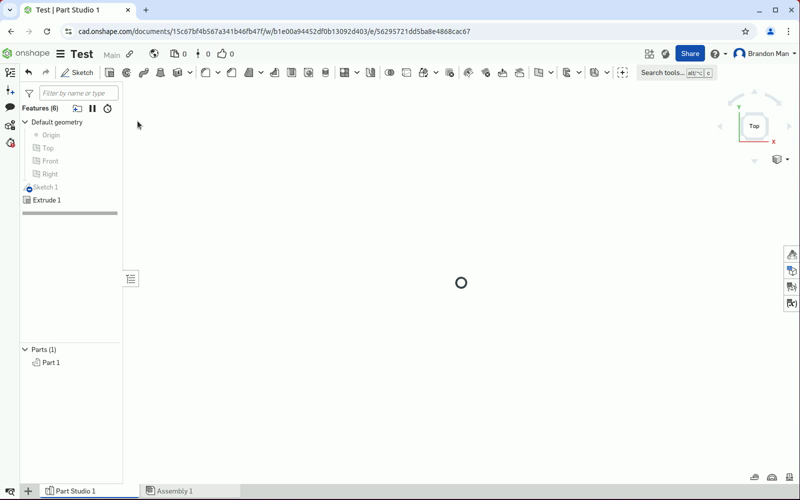
mouse_move(73, 189)
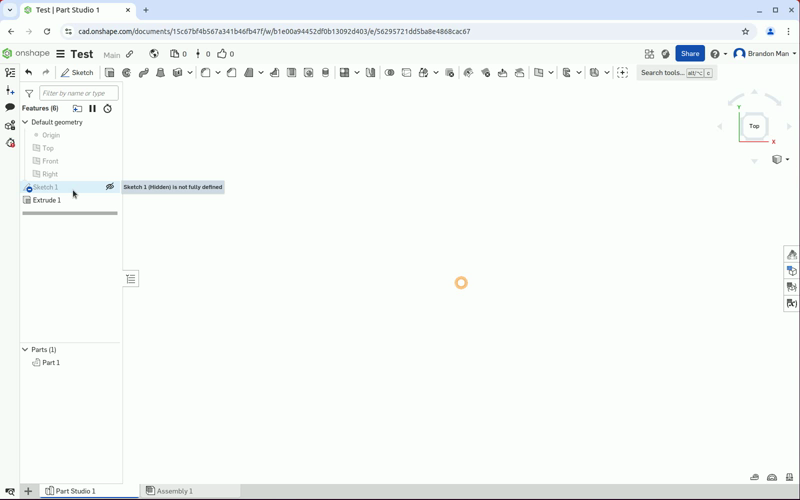
click(73, 189)
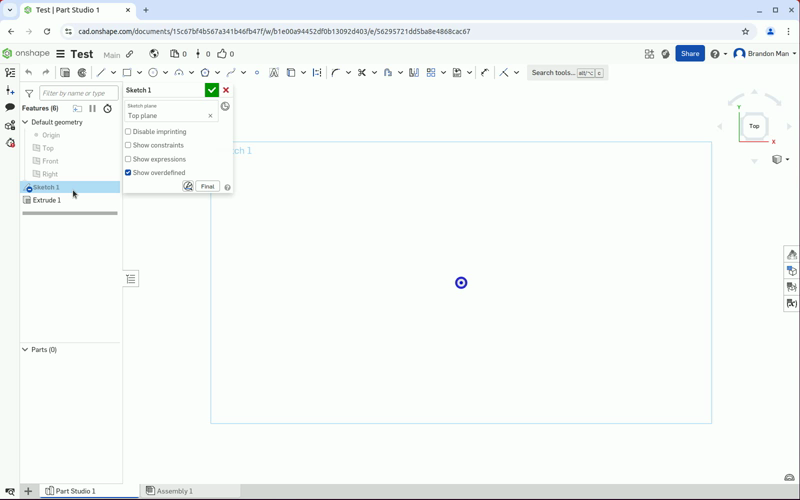
mouse_move(229, 92)
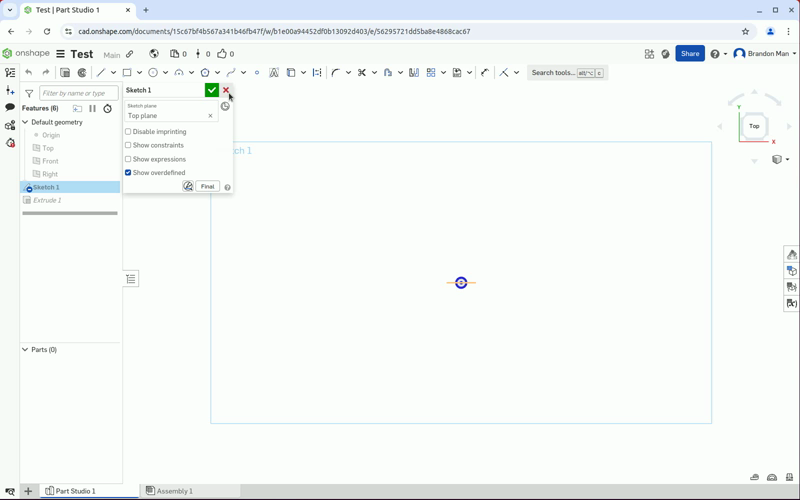
click(229, 92)
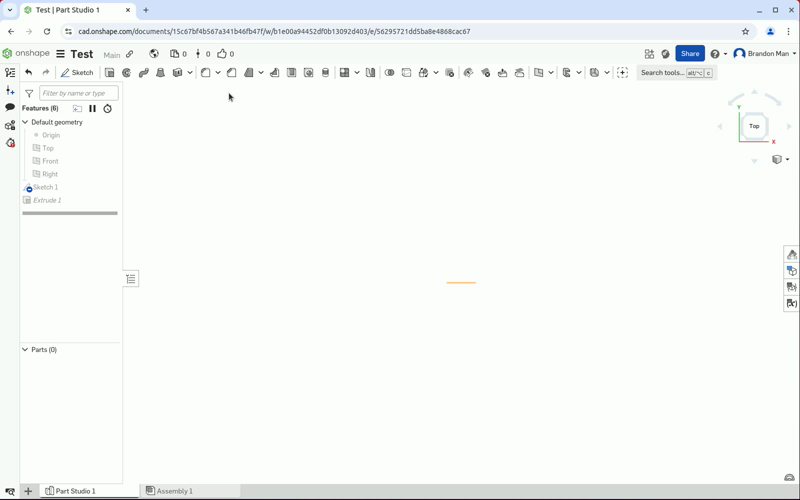
mouse_move(73, 352)
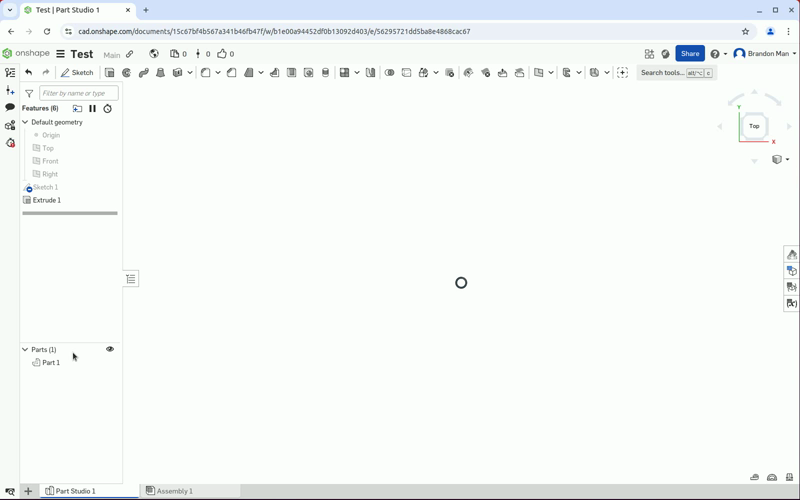
key(y)
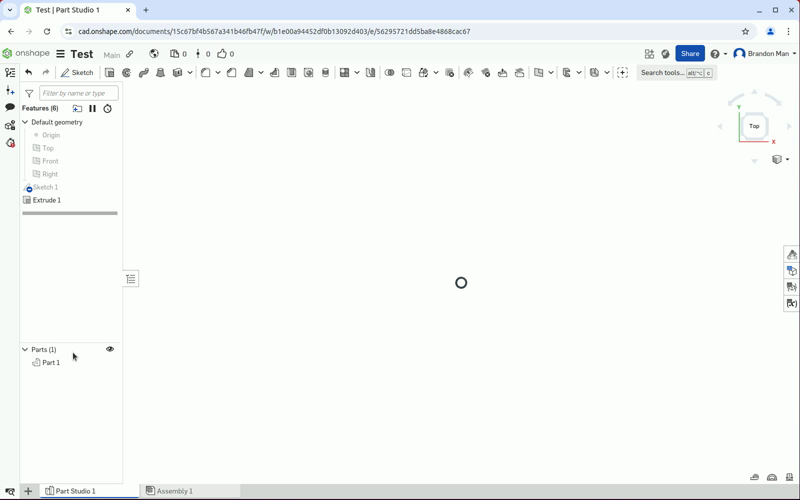
key(shift+p)
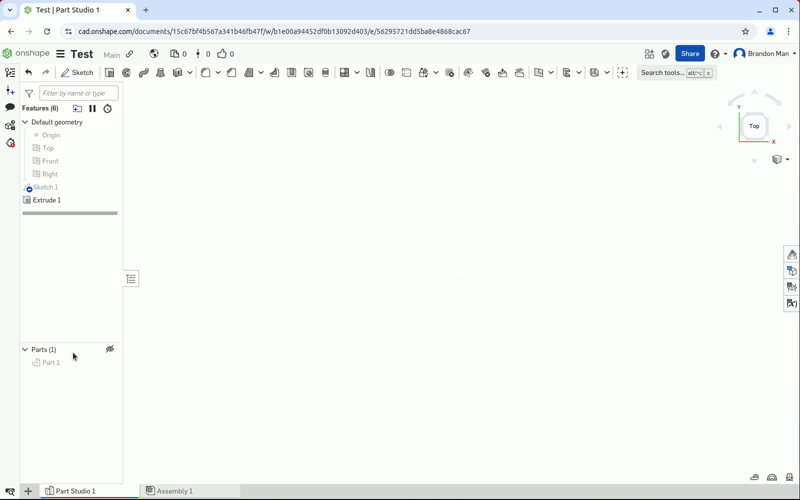
key(space)
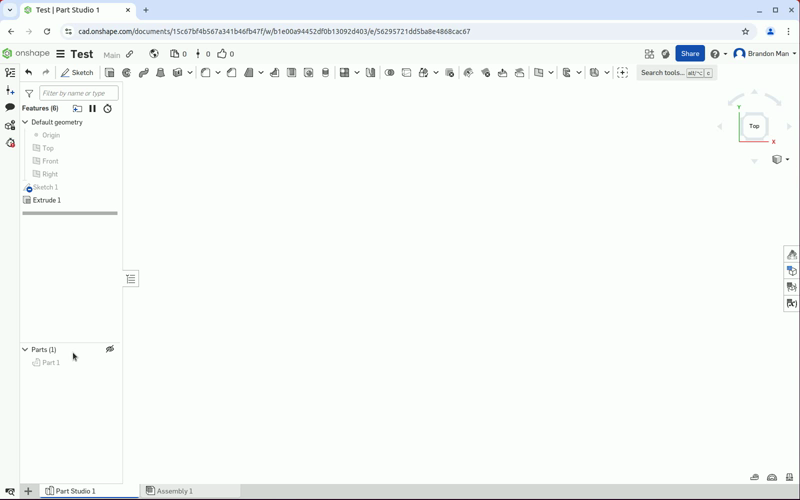
key_down(shift)
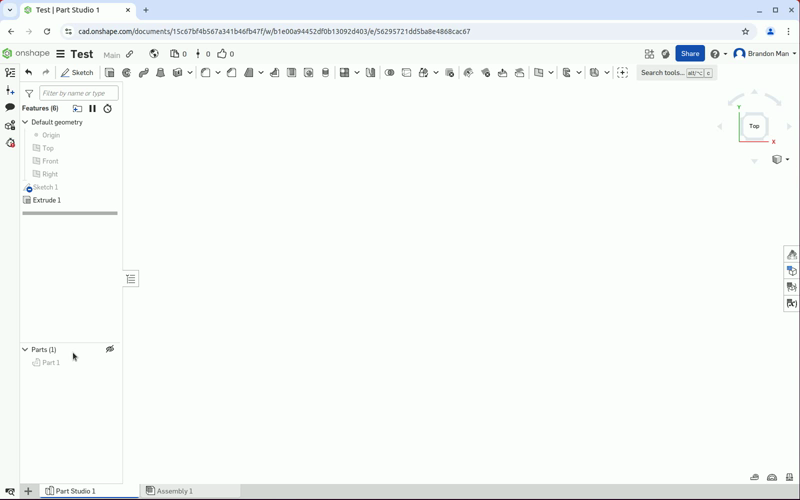
key(up)
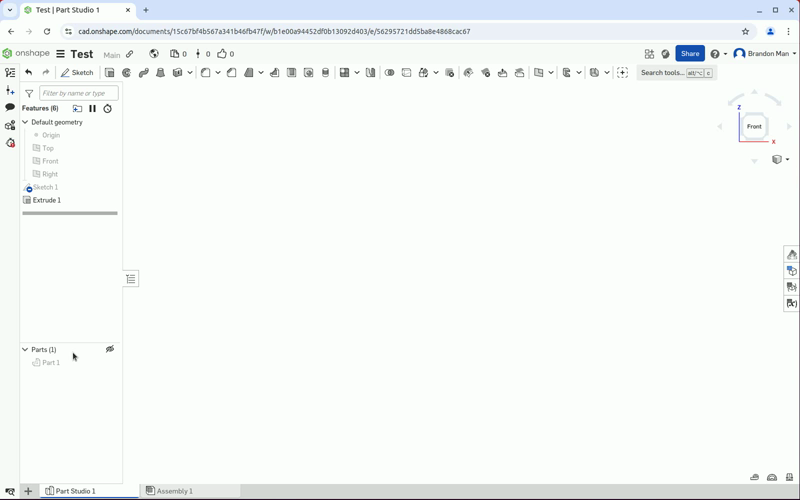
key_up(shift)
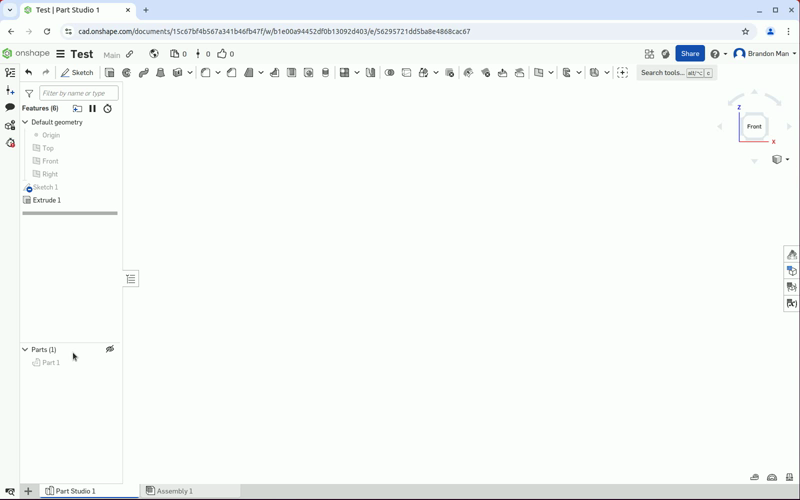
key(space)
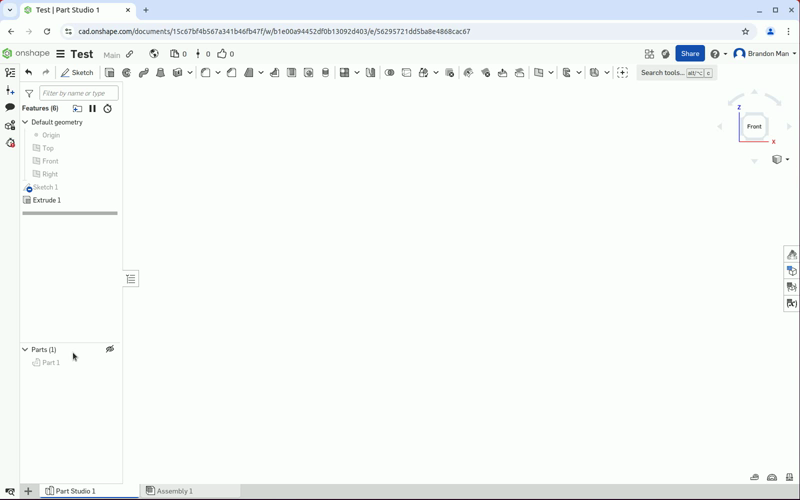
key_down(shift)
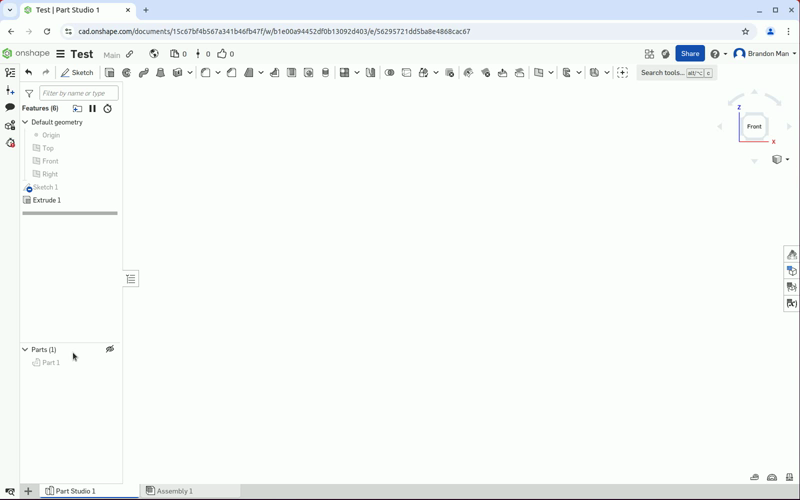
key(left)
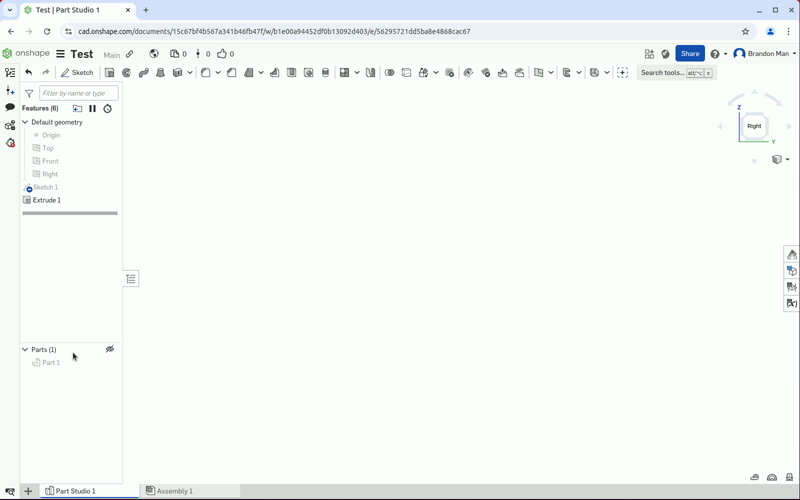
key_up(shift)
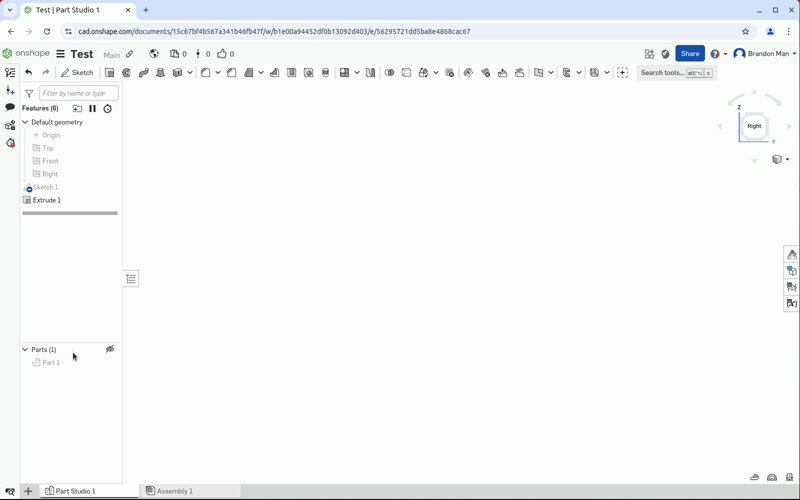
mouse_move(73, 352)
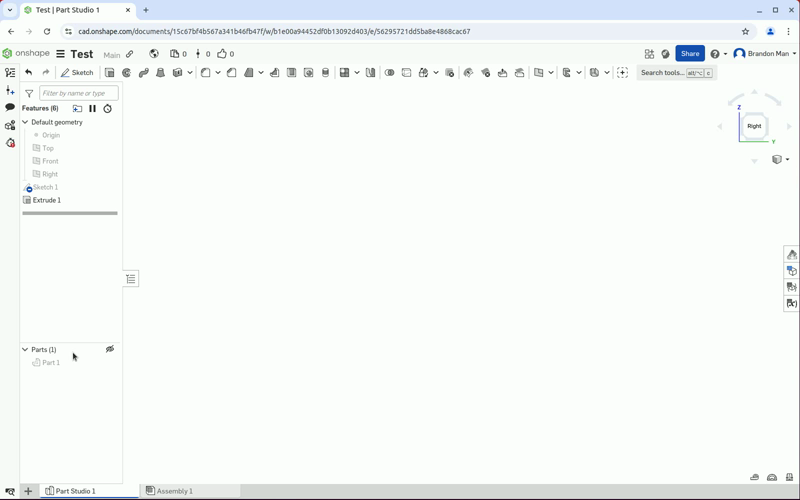
key(shift+y)
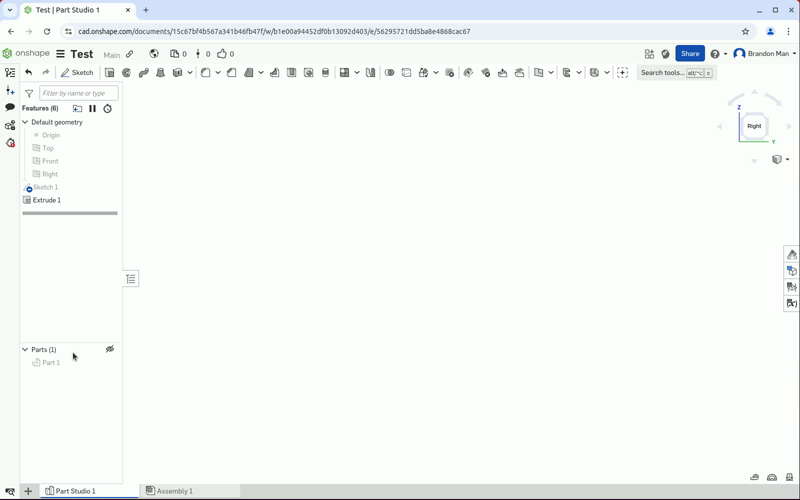
key(shift+s)
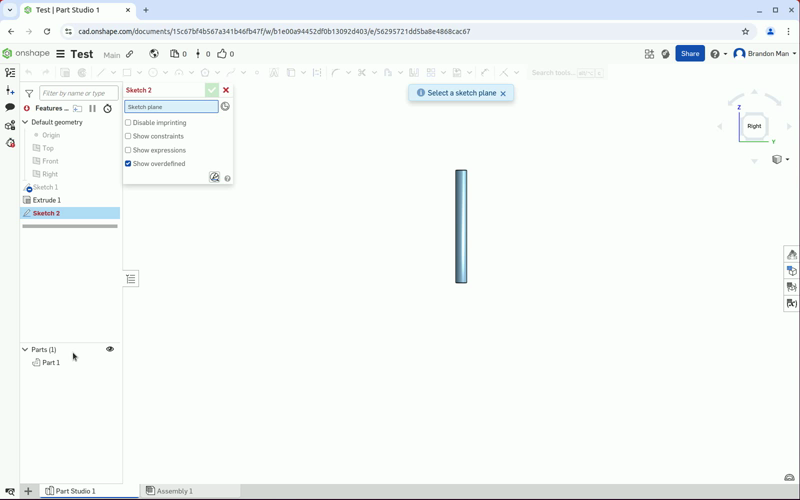
mouse_move(73, 176)
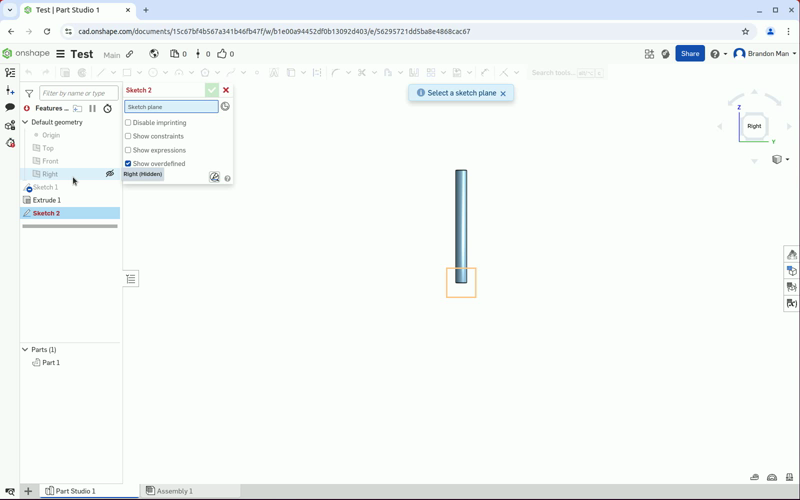
click(73, 176)
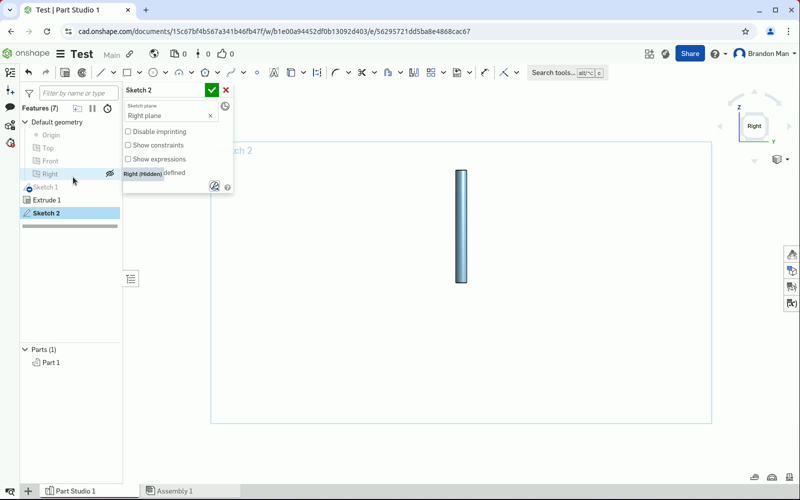
mouse_move(73, 352)
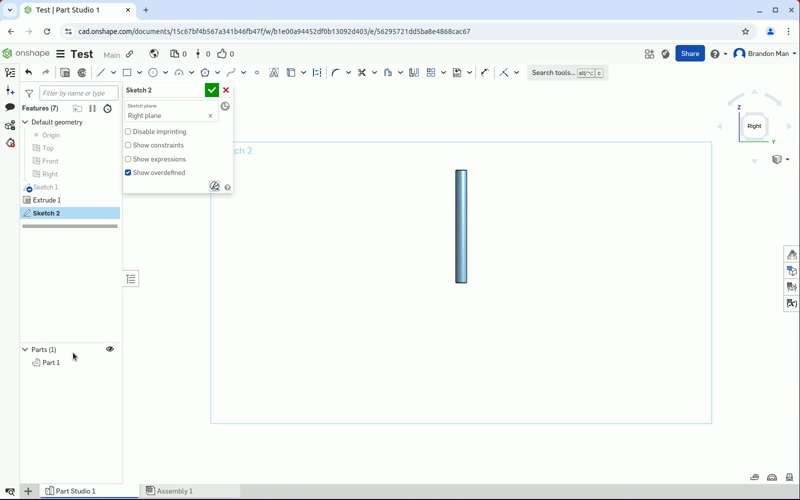
key(y)
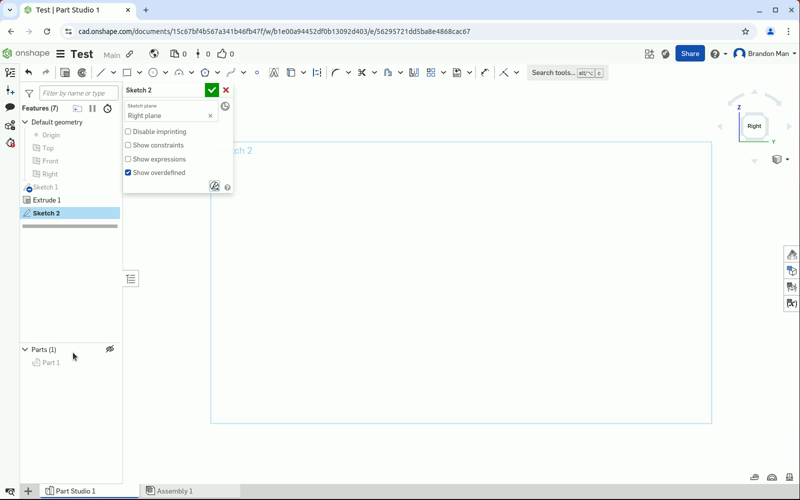
key(c)
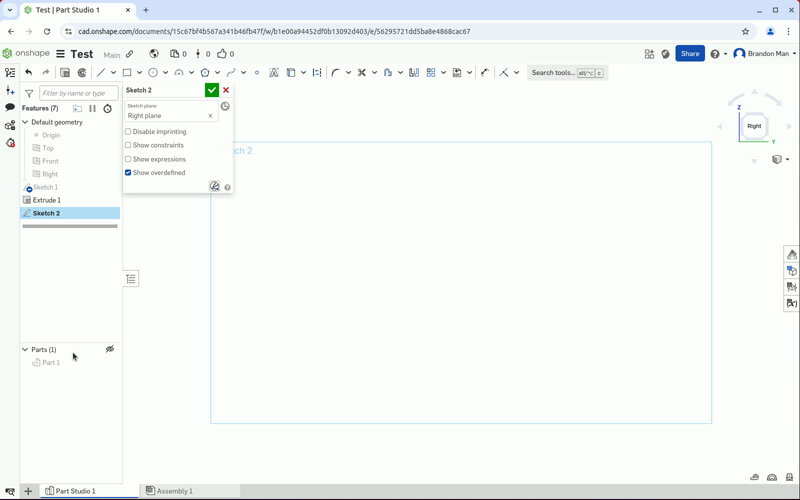
key_down(shift)
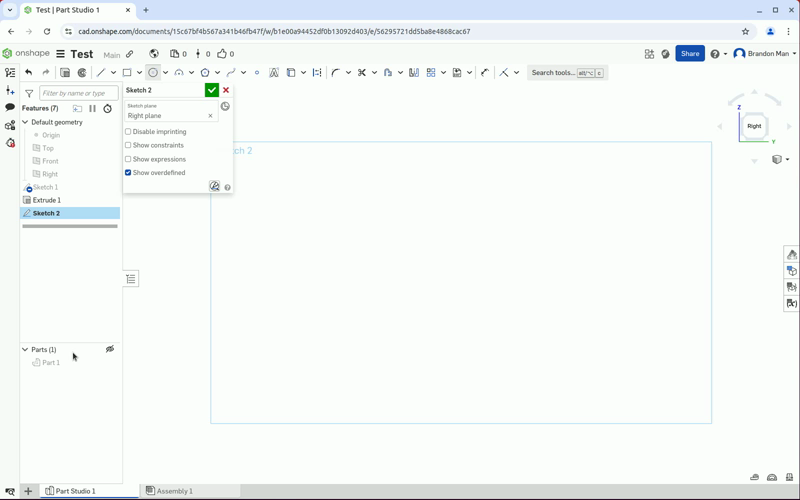
mouse_move(460, 257)
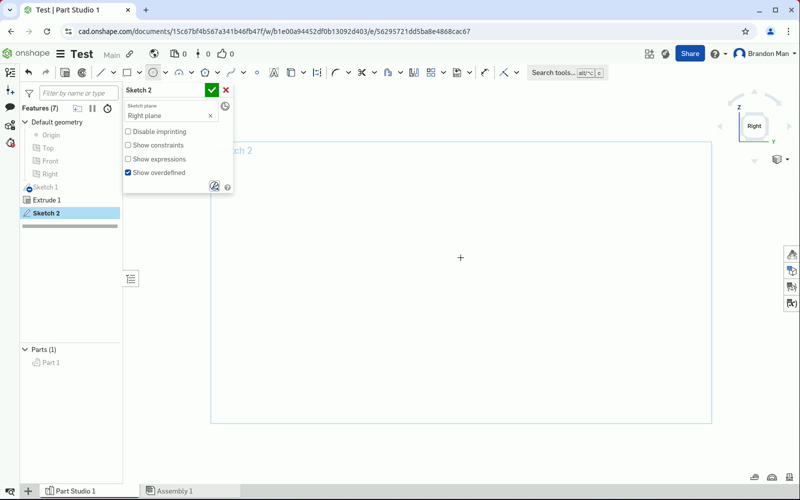
click(460, 257)
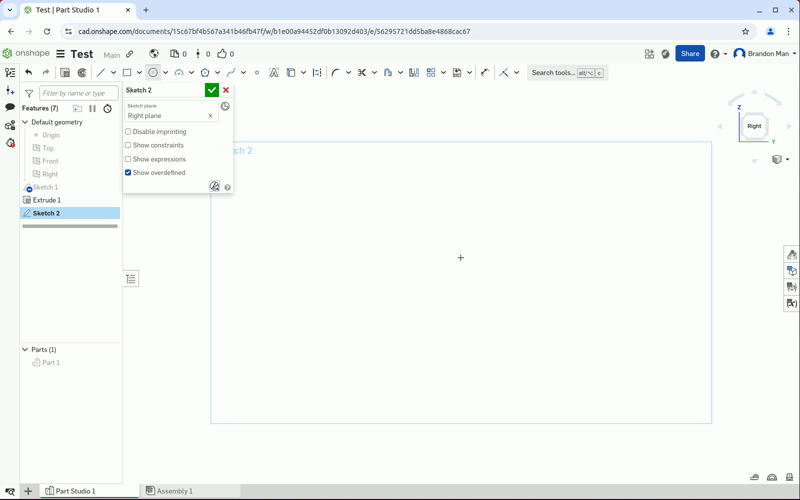
key_up(shift)
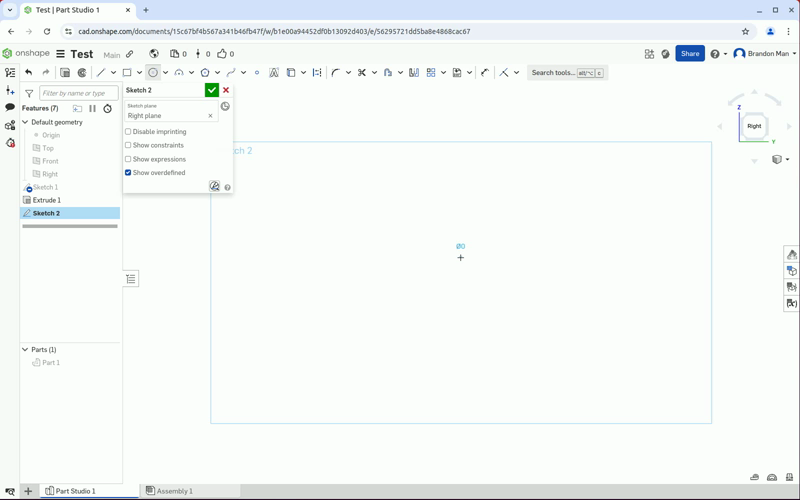
mouse_move(463, 257)
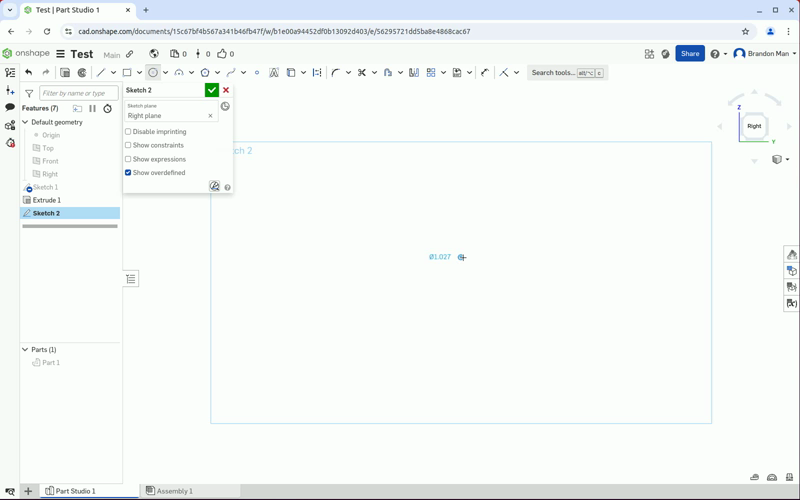
scroll(6)
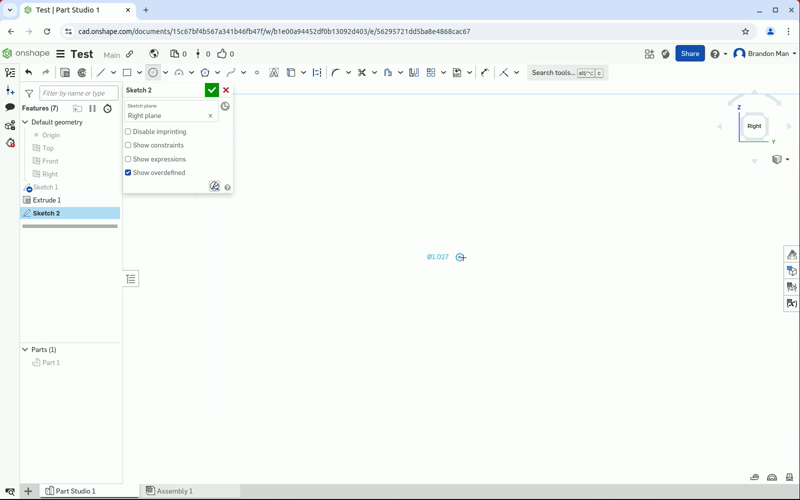
scroll(6)
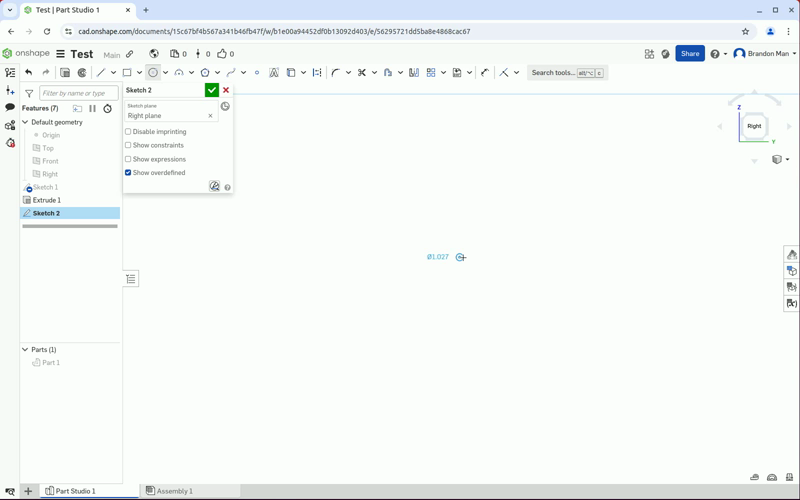
scroll(6)
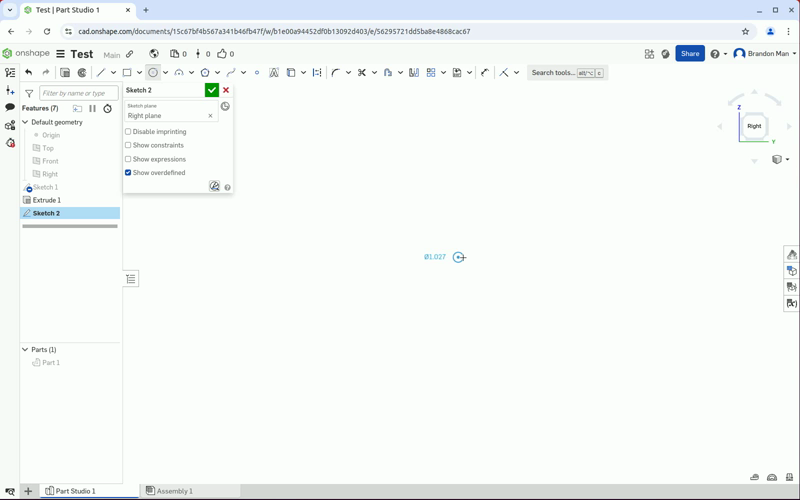
scroll(6)
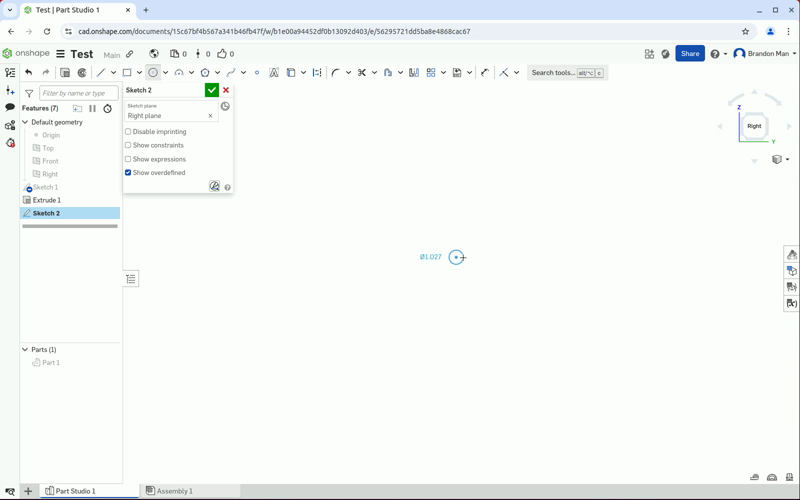
scroll(6)
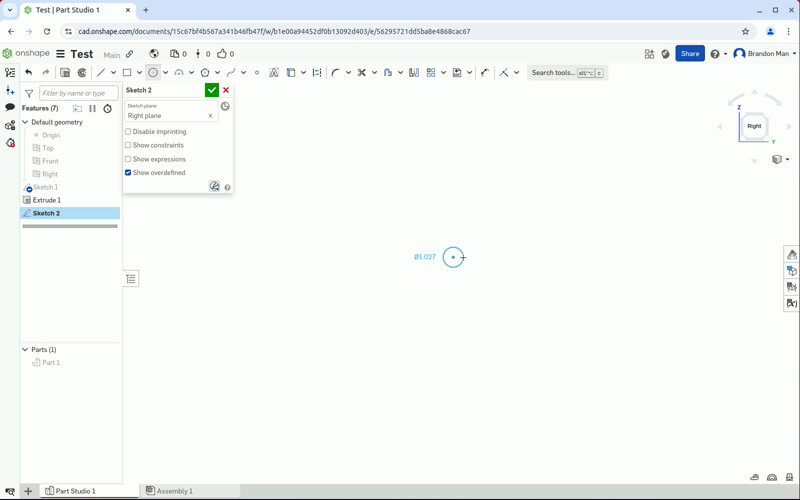
scroll(6)
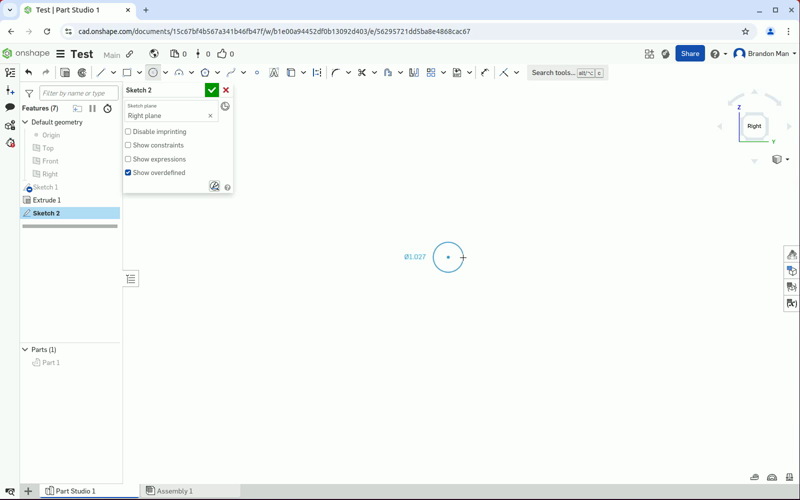
scroll(6)
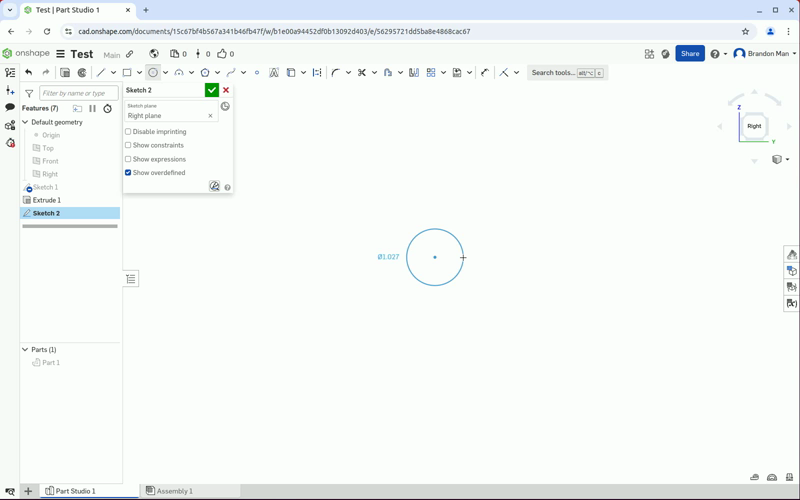
click(463, 257)
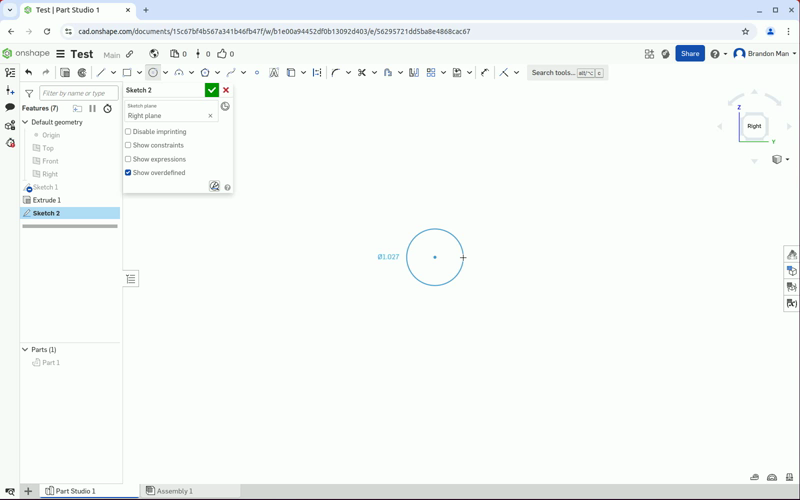
scroll(-6)
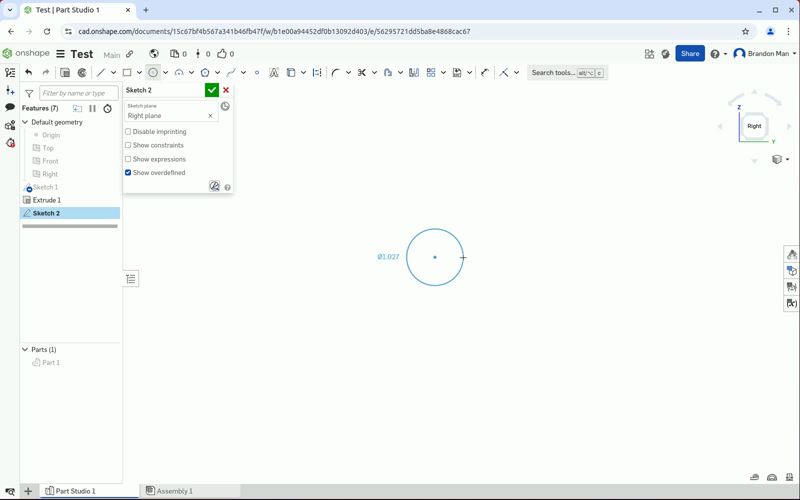
scroll(-6)
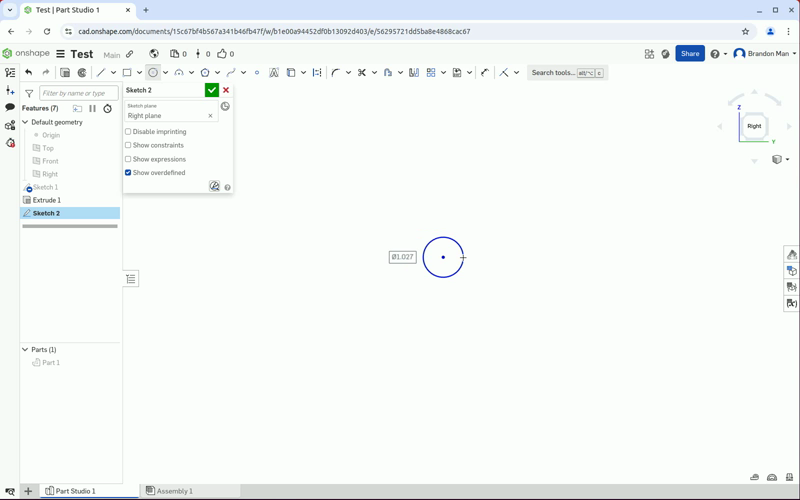
scroll(-6)
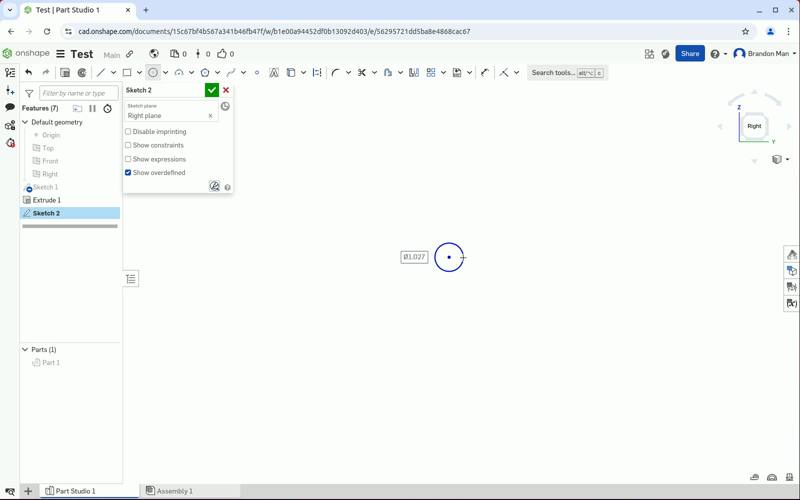
scroll(-6)
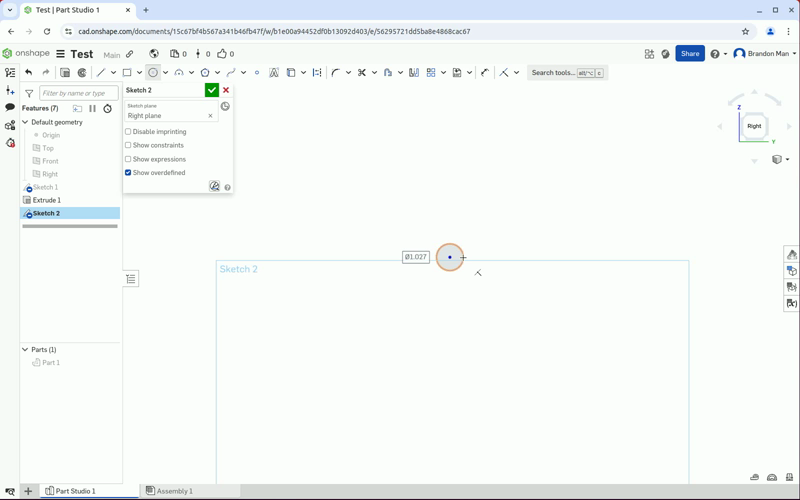
scroll(-6)
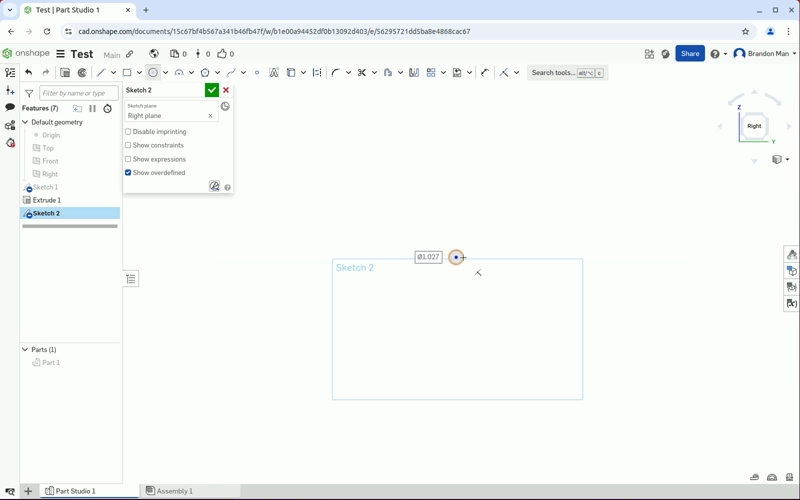
scroll(-6)
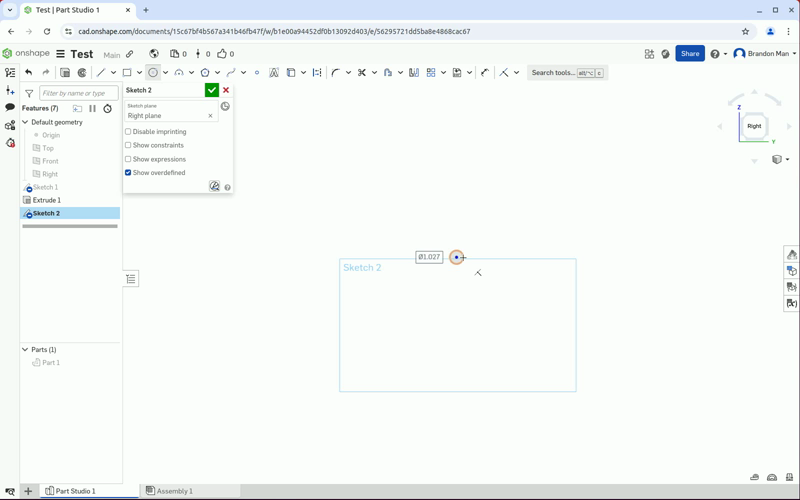
scroll(-6)
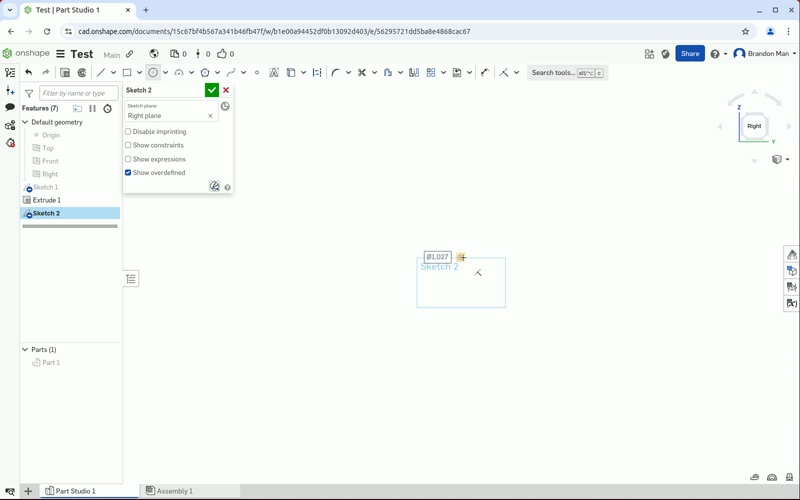
key(esc)
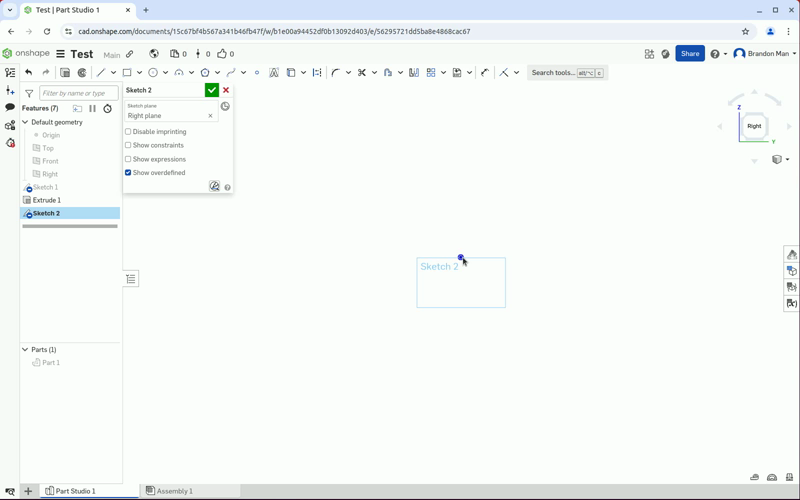
mouse_move(459, 258)
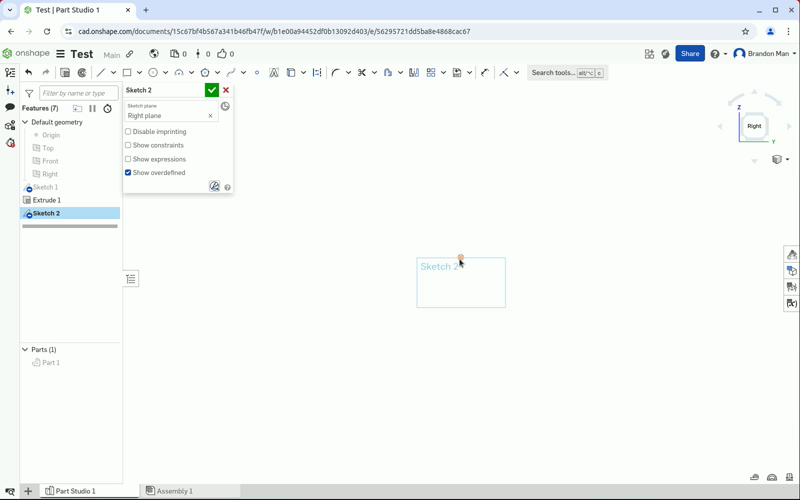
scroll(6)
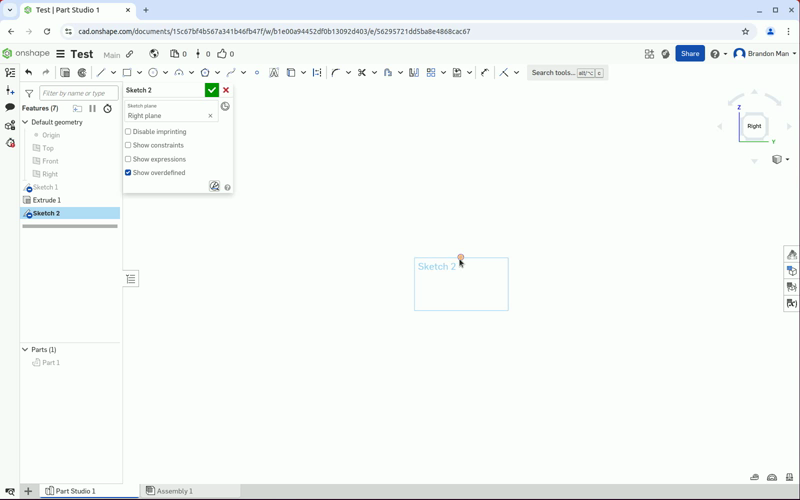
scroll(6)
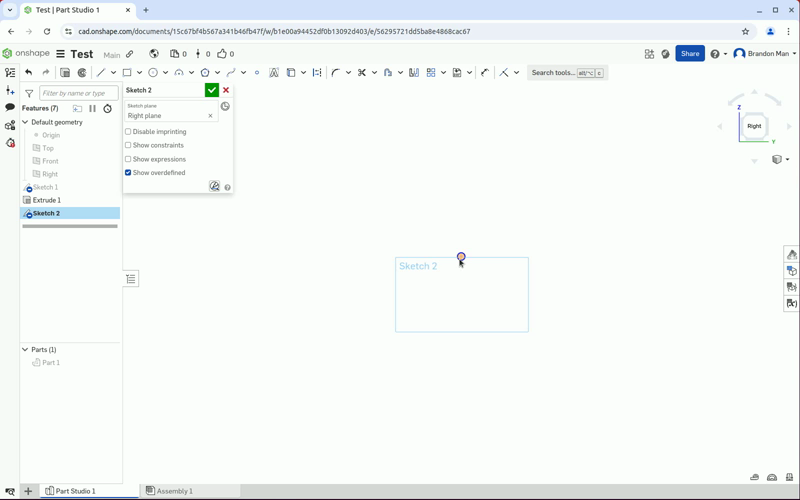
scroll(6)
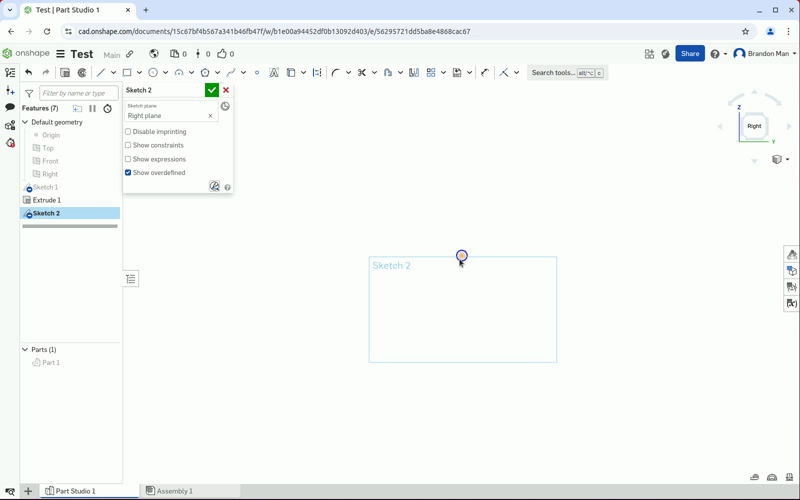
scroll(6)
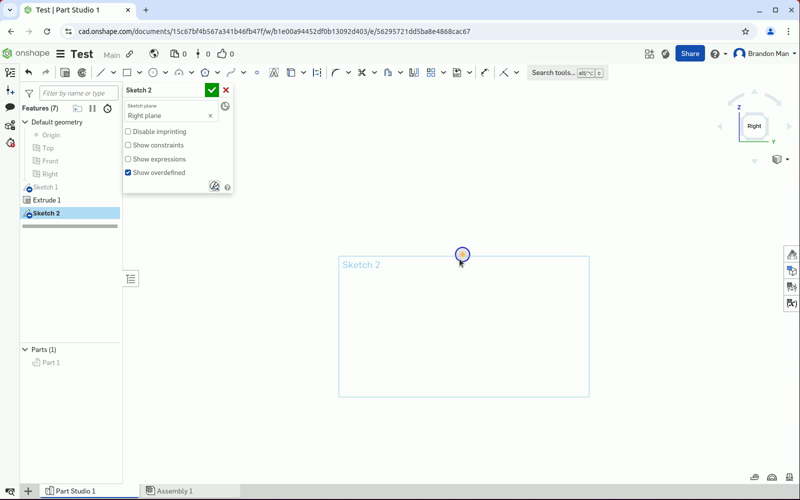
scroll(6)
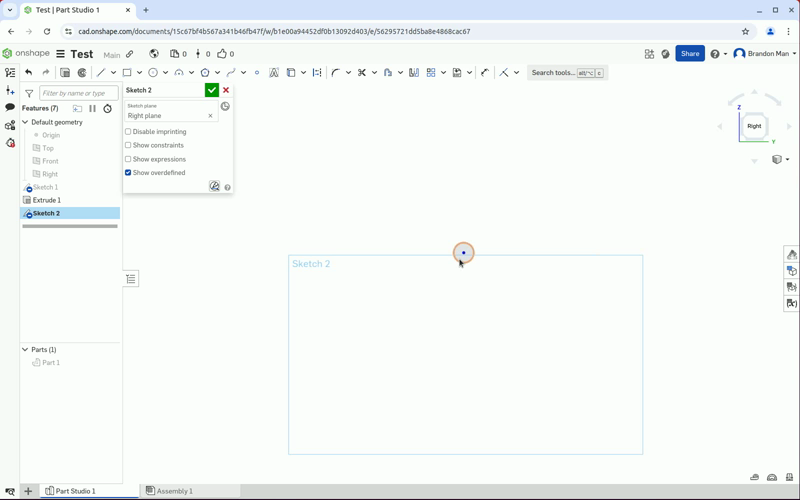
scroll(6)
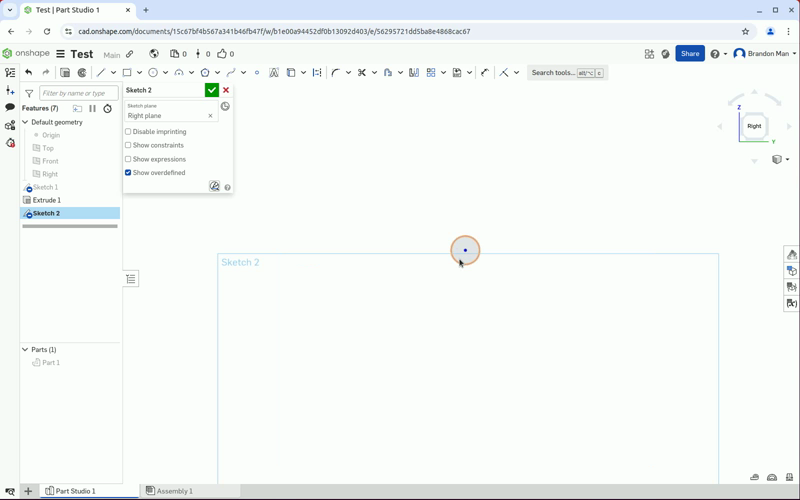
scroll(6)
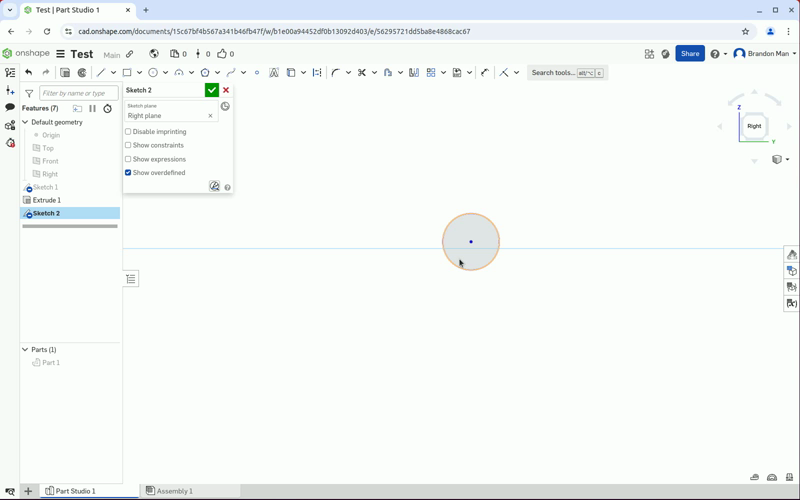
click(459, 258)
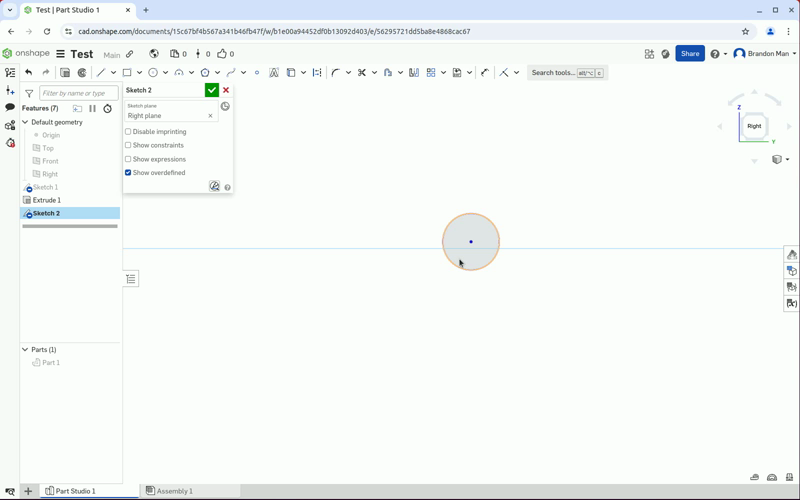
scroll(-6)
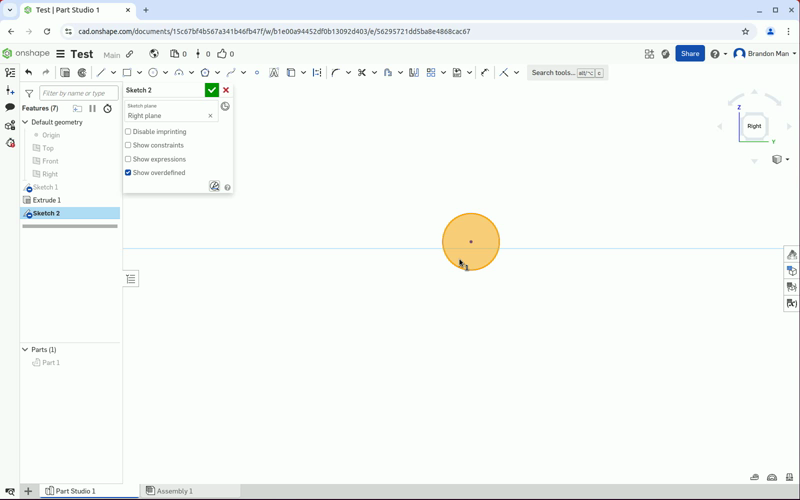
scroll(-6)
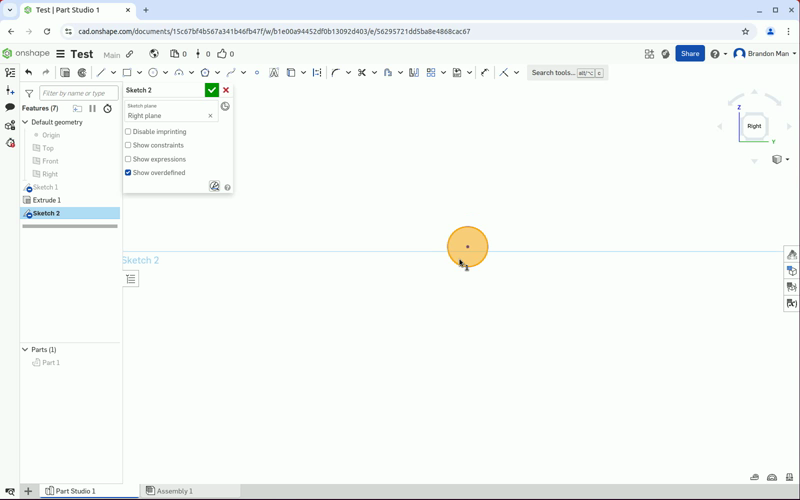
scroll(-6)
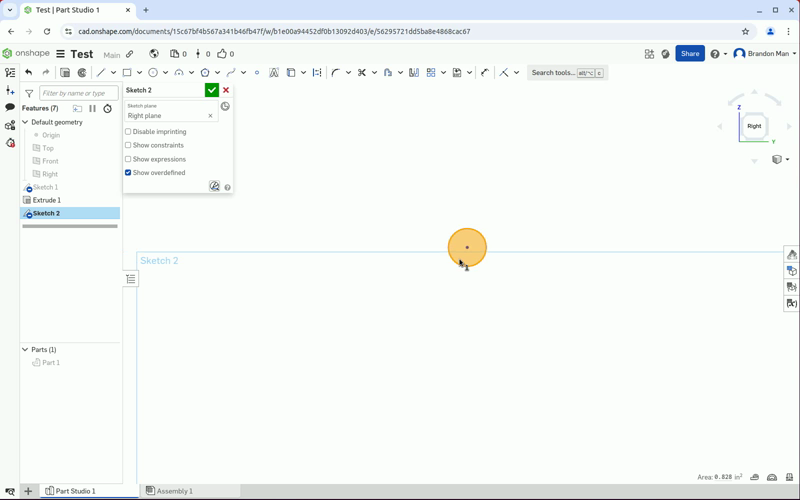
scroll(-6)
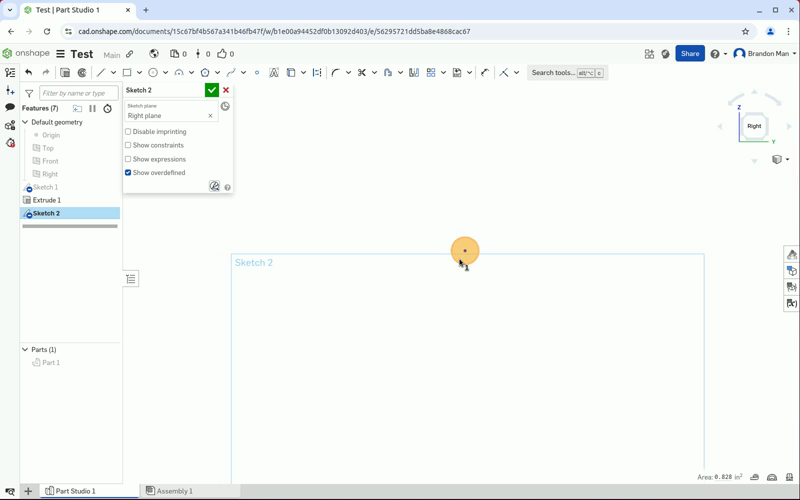
scroll(-6)
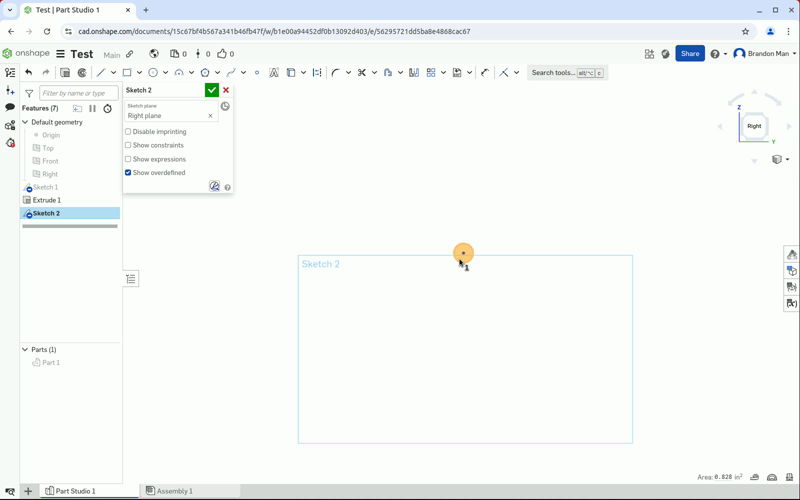
scroll(-6)
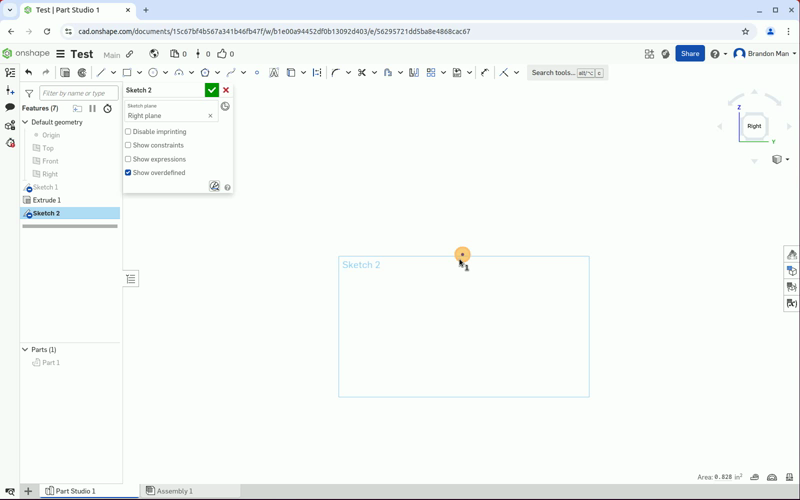
scroll(-6)
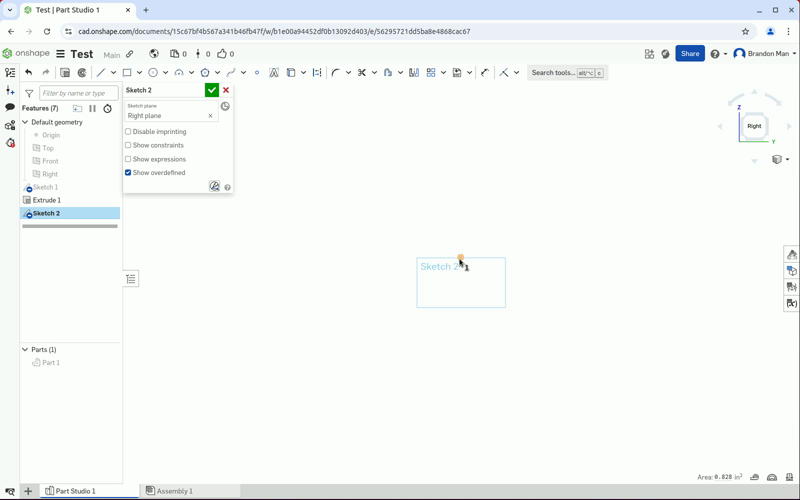
mouse_move(73, 352)
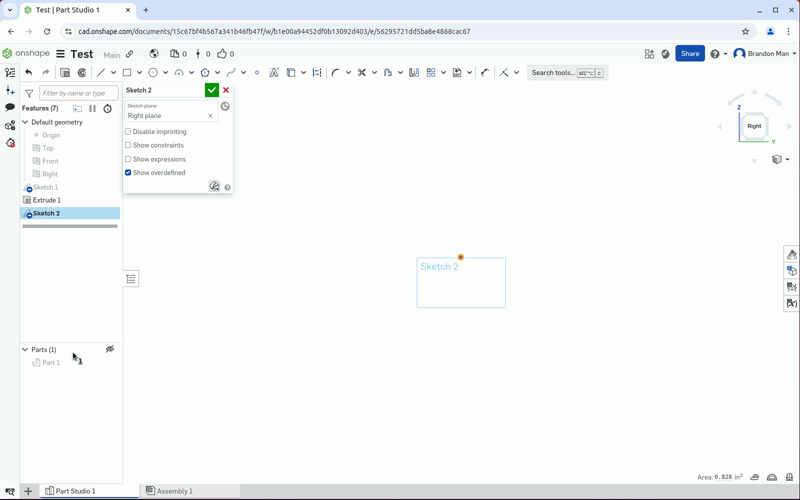
key(shift+y)
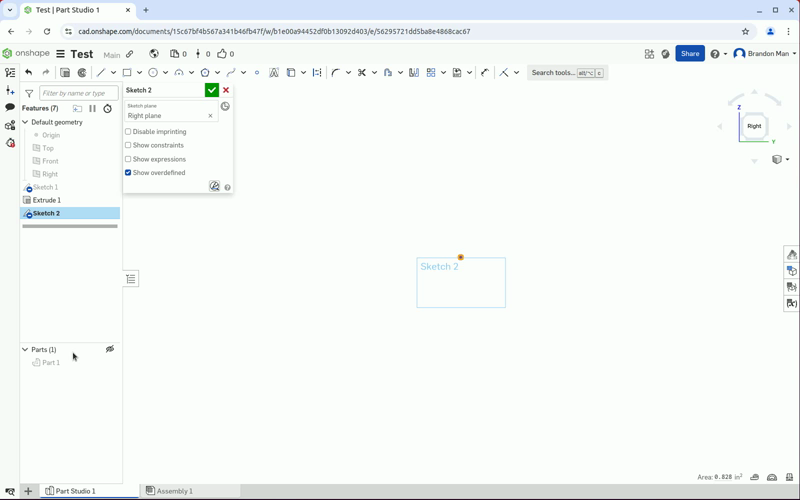
key(shift+e)
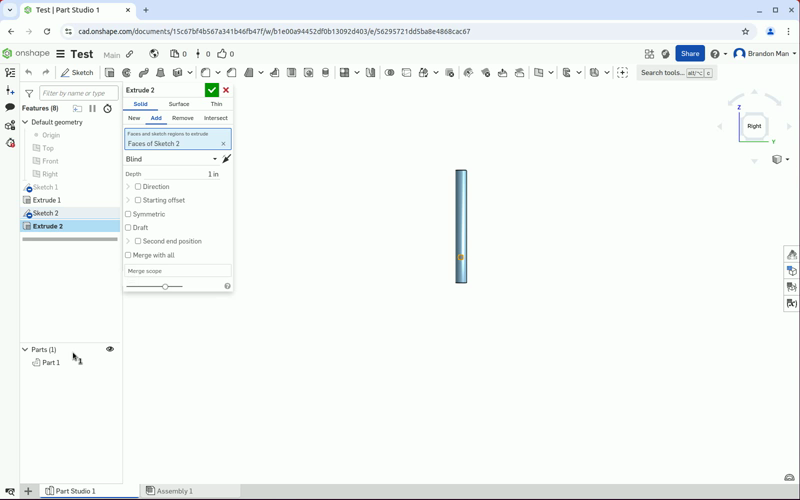
mouse_move(143, 106)
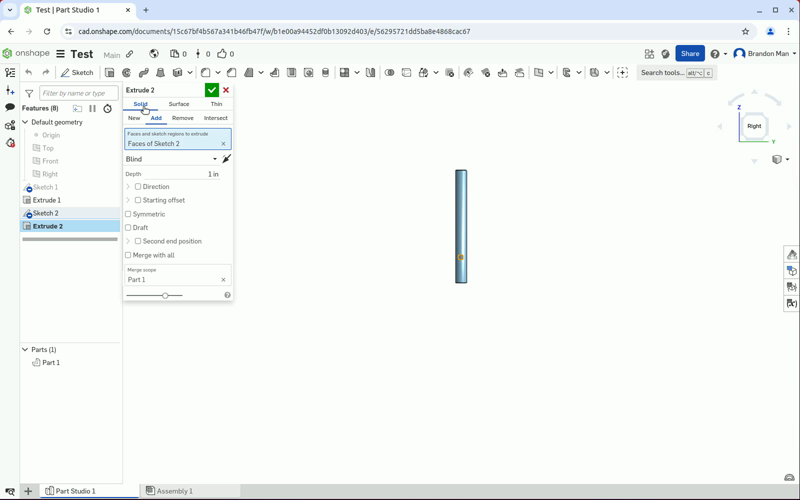
click(143, 106)
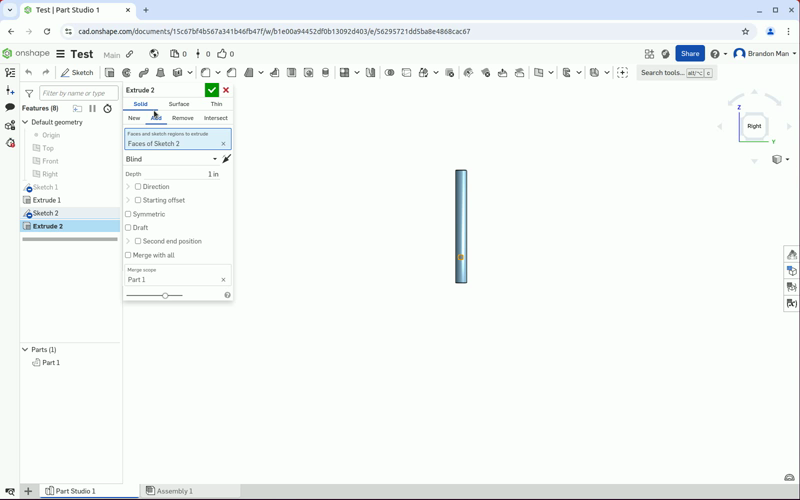
mouse_move(186, 120)
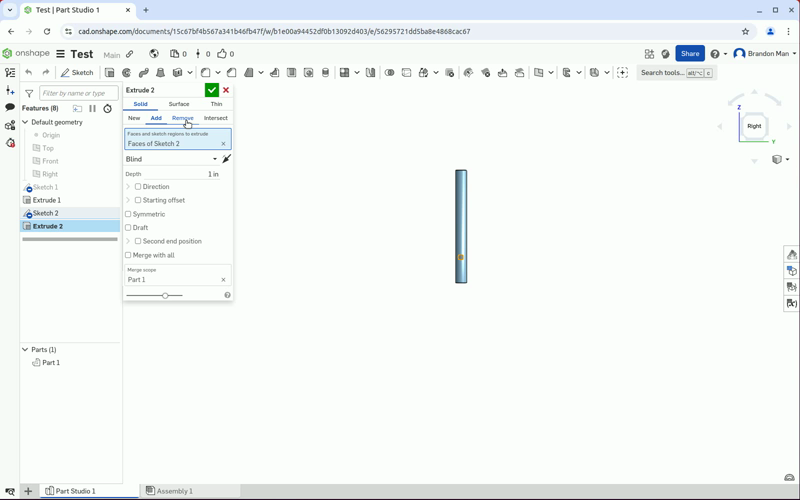
click(186, 120)
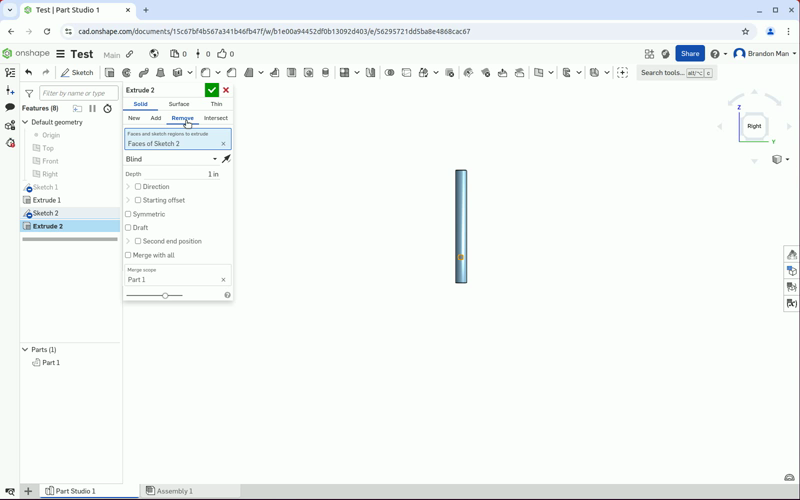
key(tab, 4)
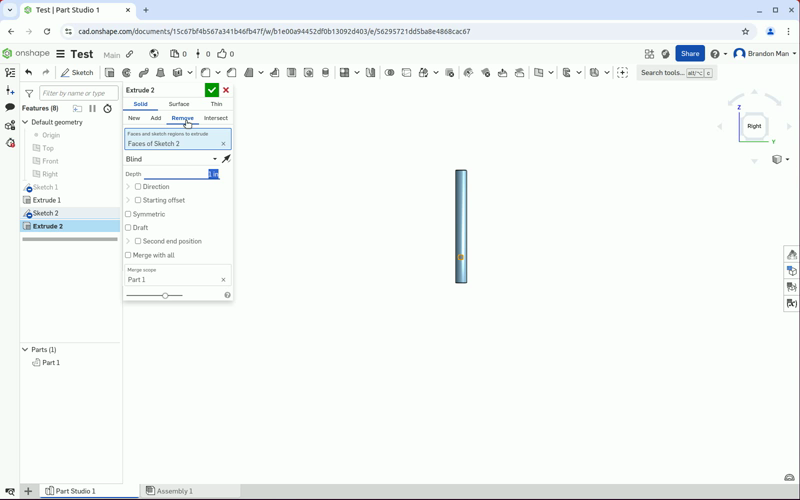
text(4.814)
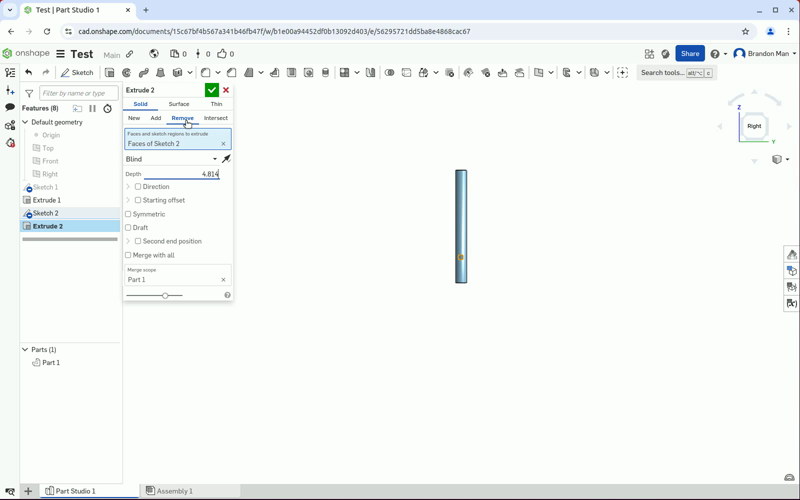
key(tab, 3)
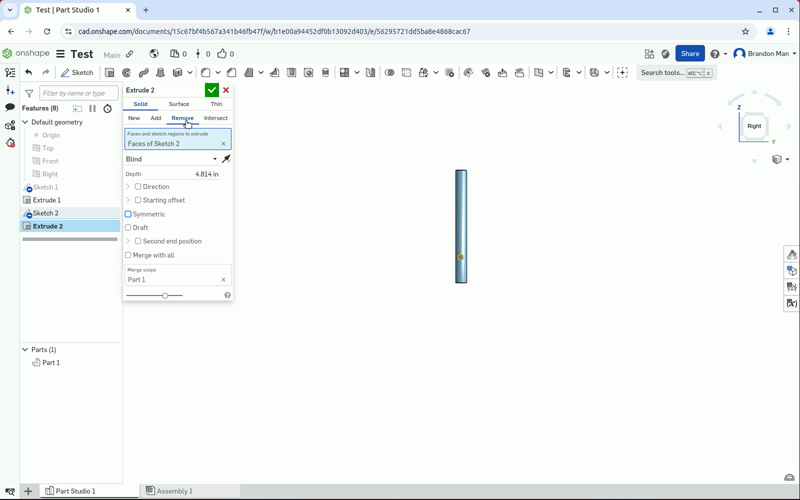
key(space)
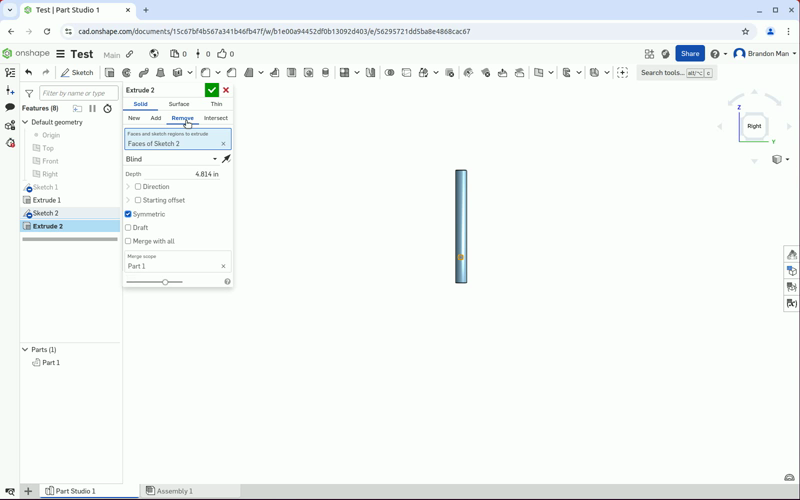
key(tab, 2)
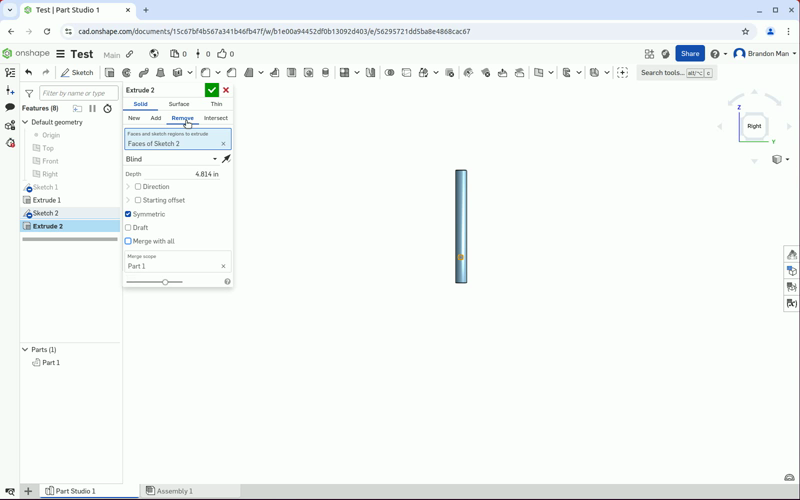
key(space)
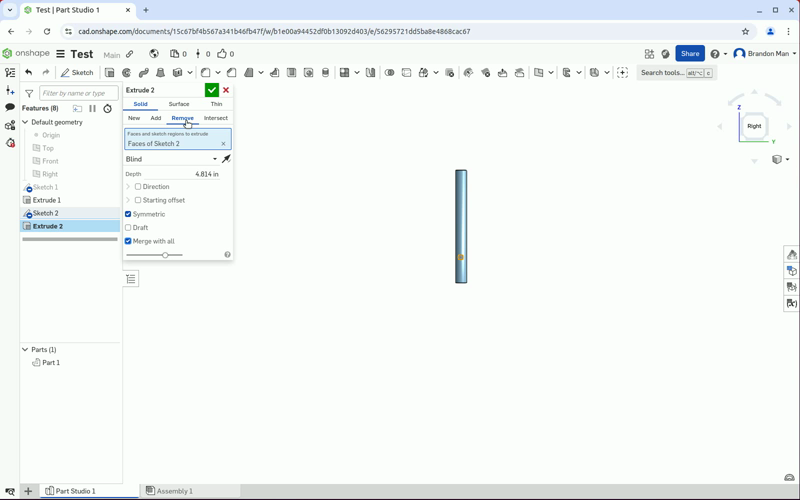
key(enter)
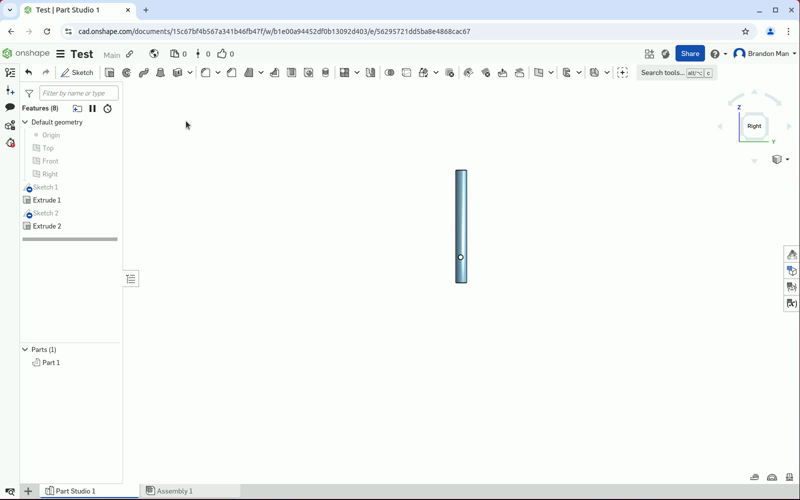
key(shift+h)
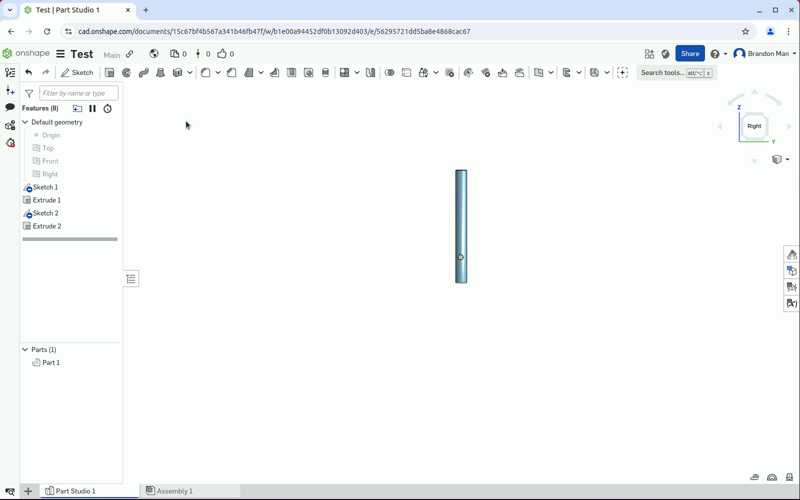
key(shift+h)
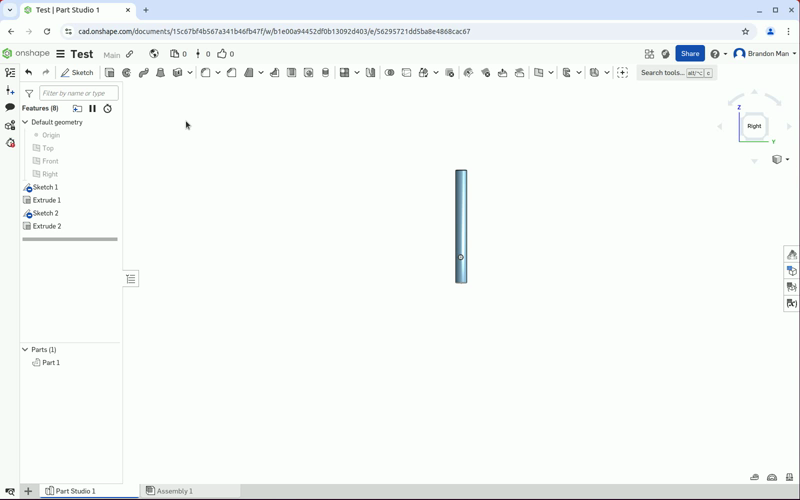
key(shift+7)
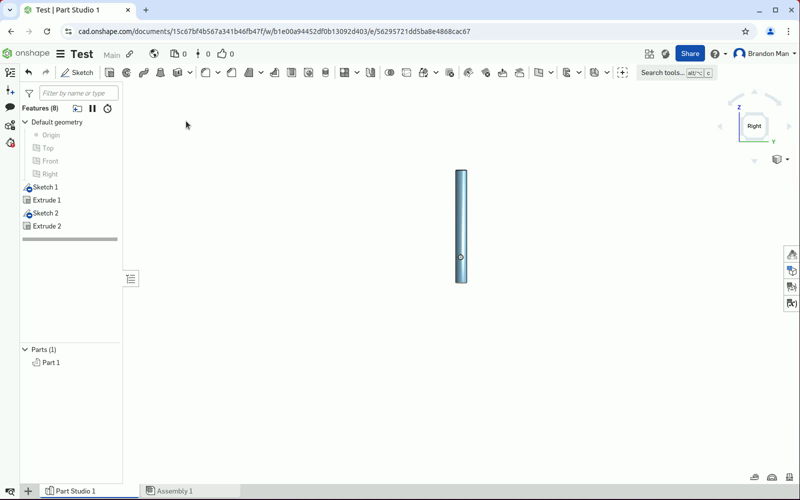
key(right, 2)
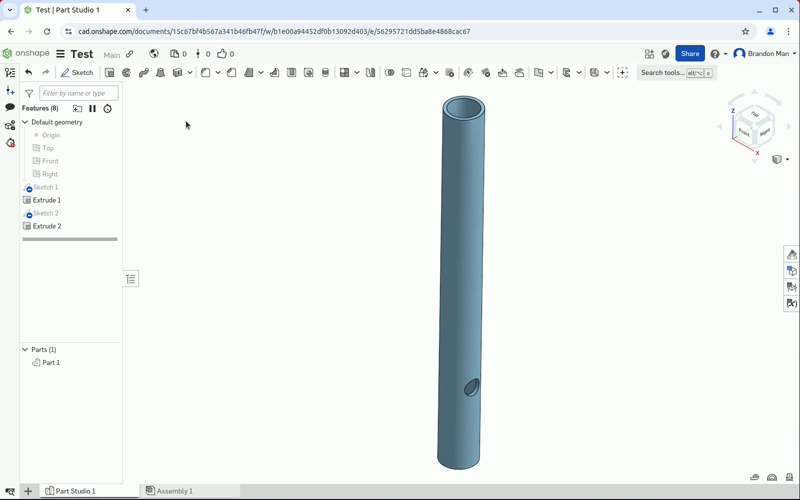
key(down, 2)
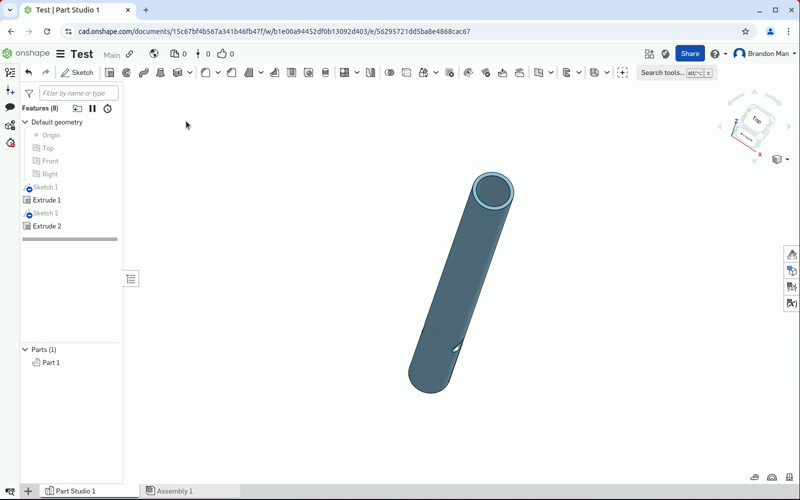
key(up, 2)
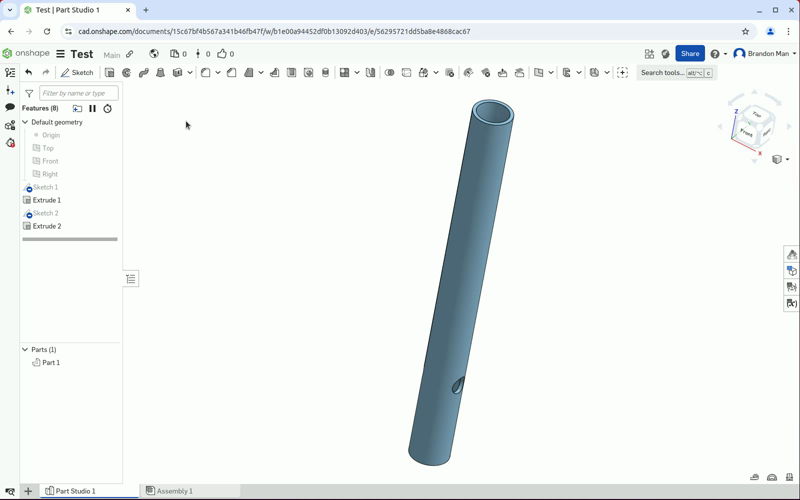
key(left, 2)
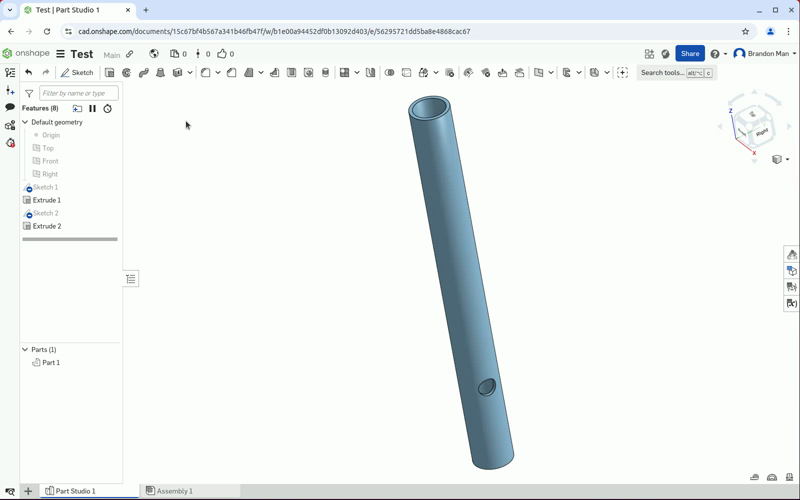
mouse_move(73, 189)
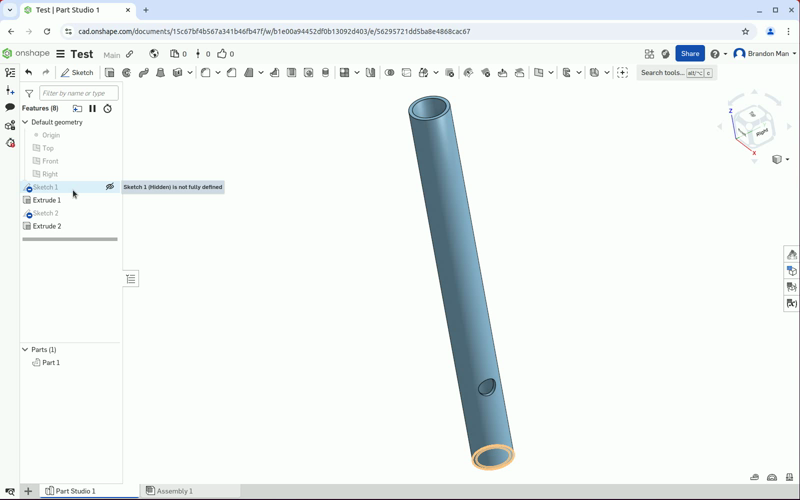
click(73, 189)